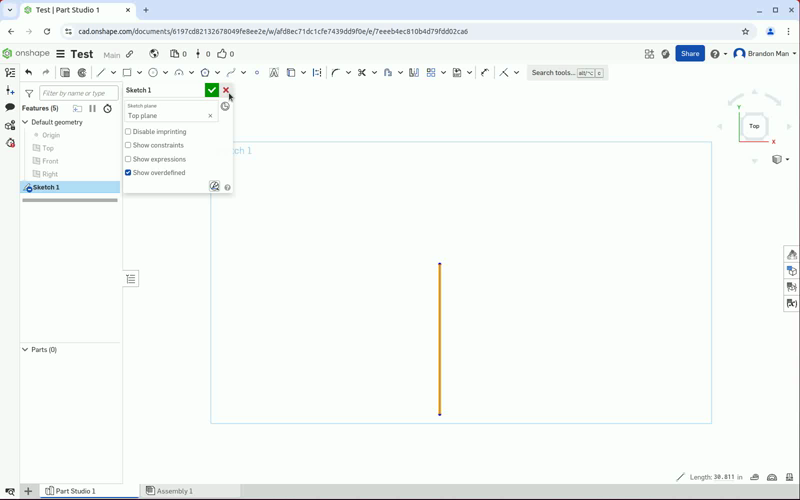
key(shift+h)
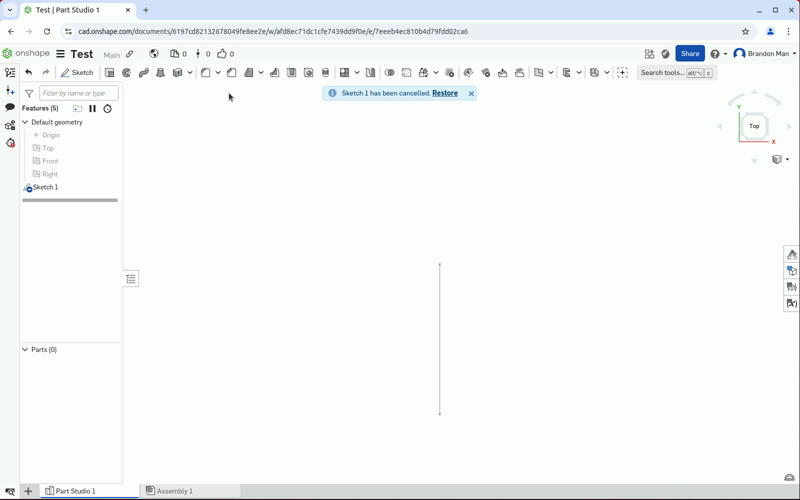
key(shift+s)
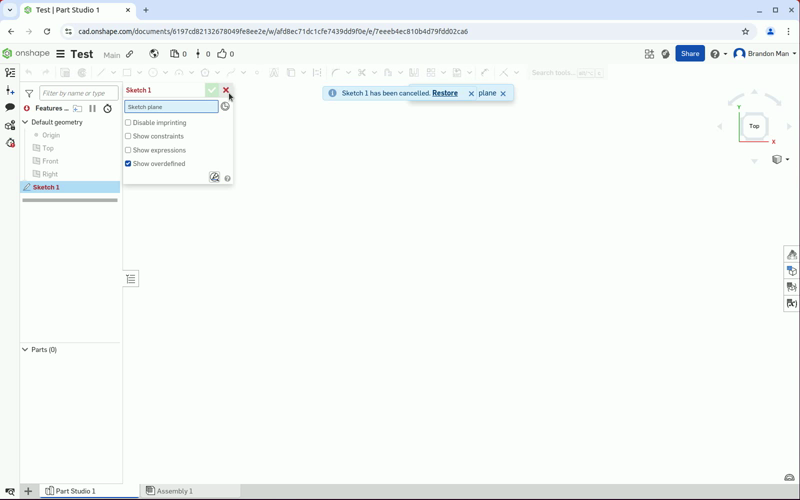
mouse_move(73, 150)
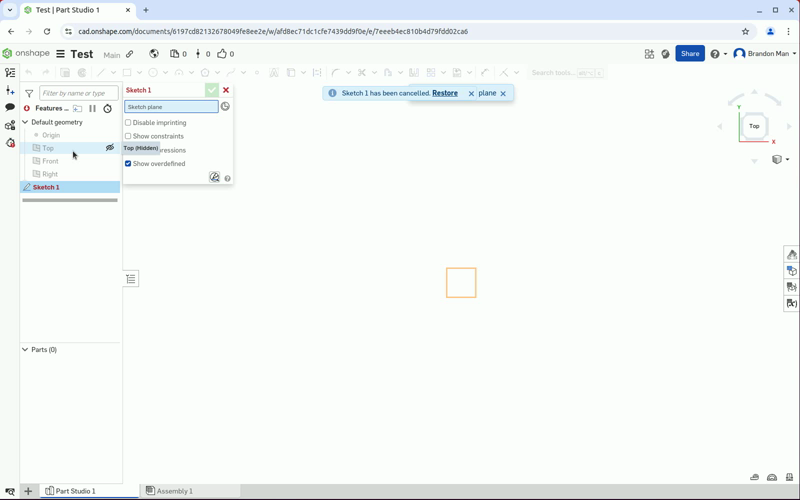
click(73, 150)
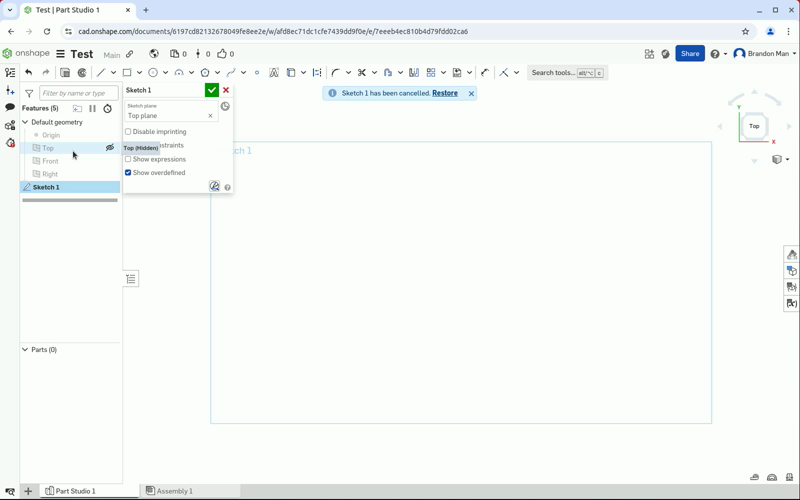
mouse_move(73, 352)
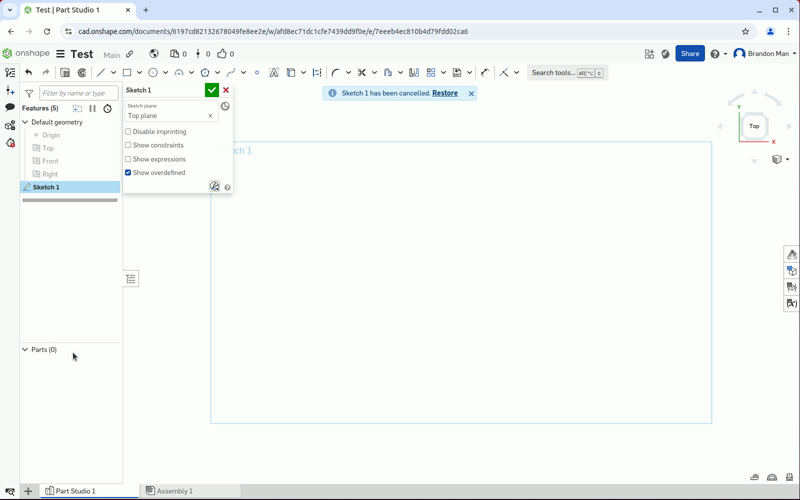
key(y)
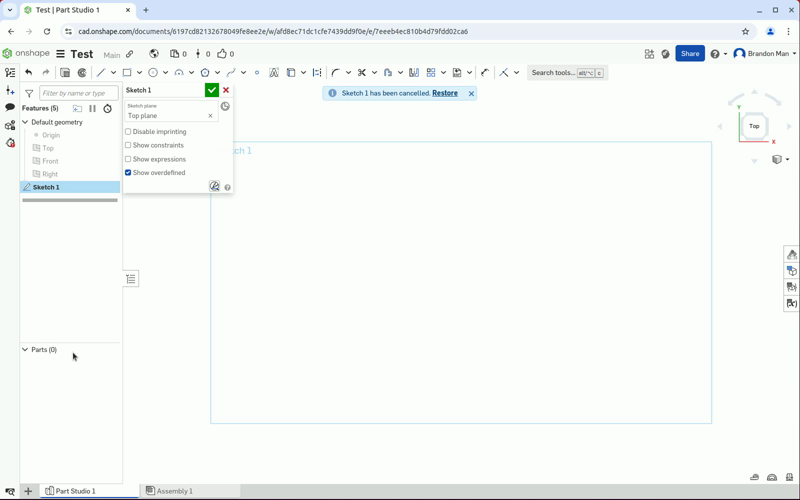
key(l)
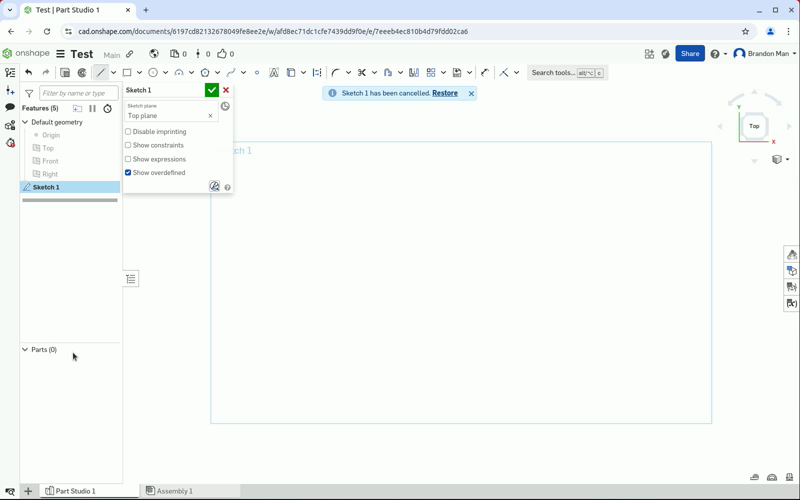
key_down(shift)
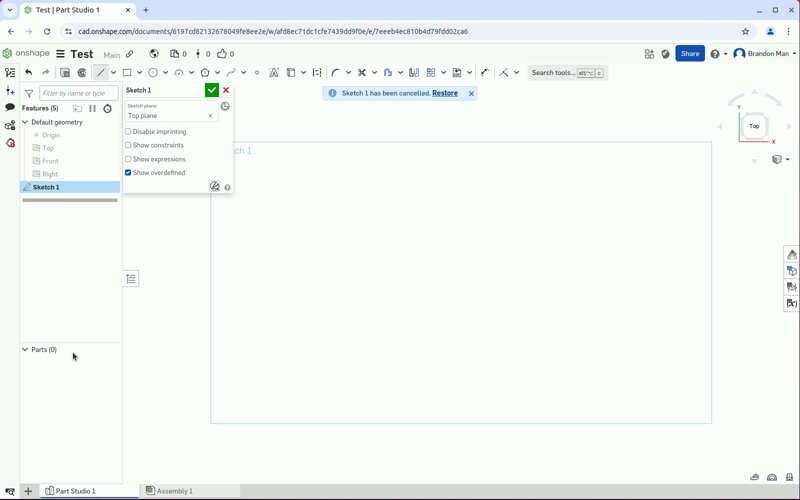
mouse_move(460, 282)
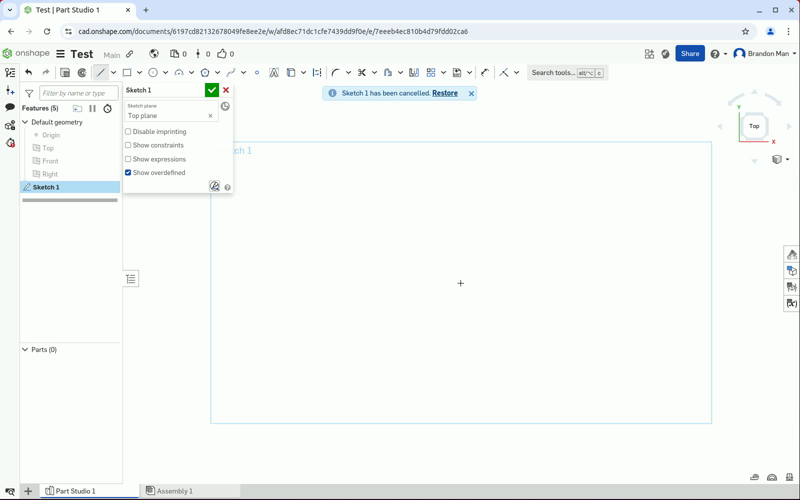
click(460, 282)
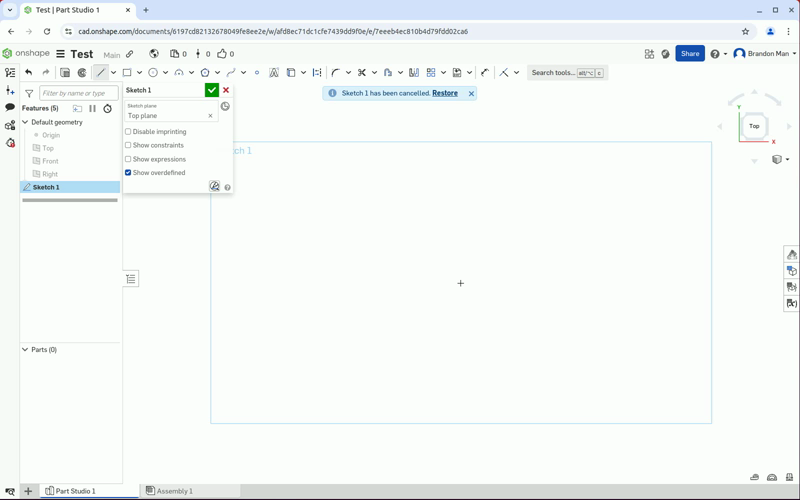
key_up(shift)
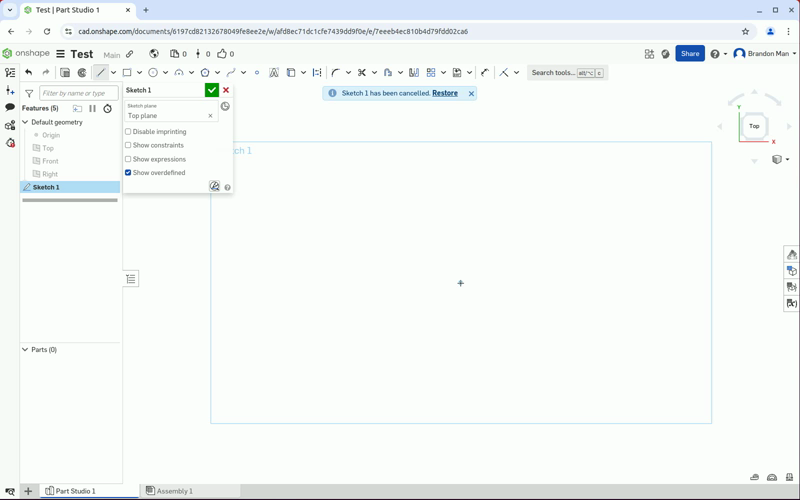
key_down(shift)
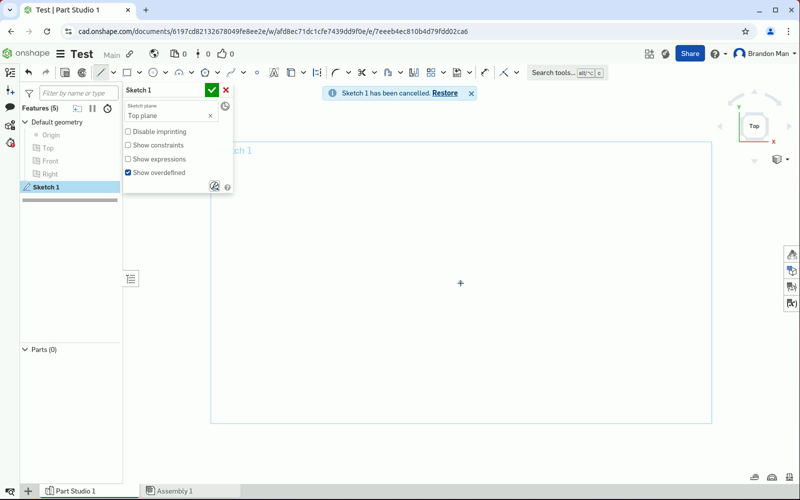
mouse_move(535, 282)
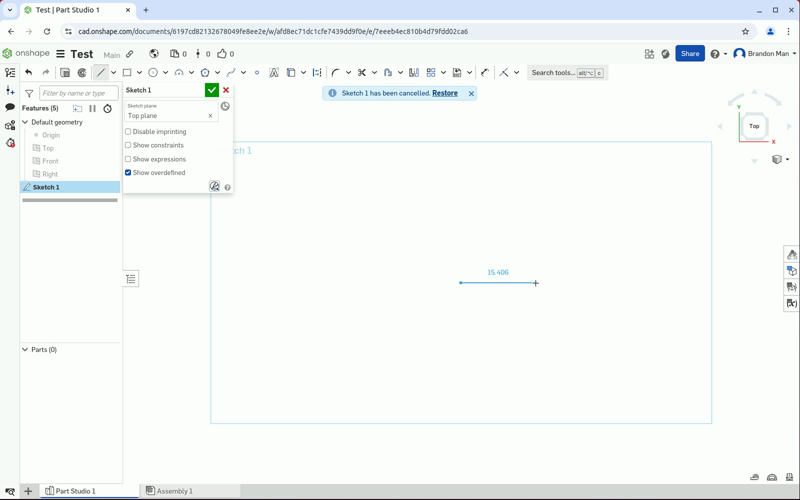
click(535, 282)
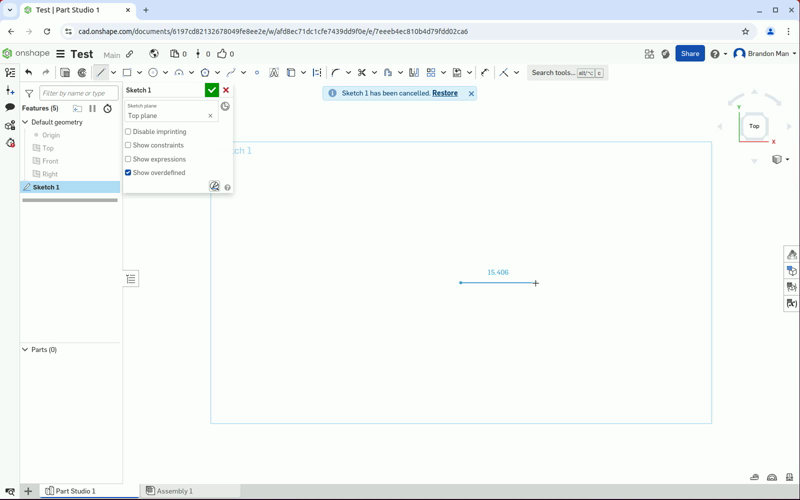
key_up(shift)
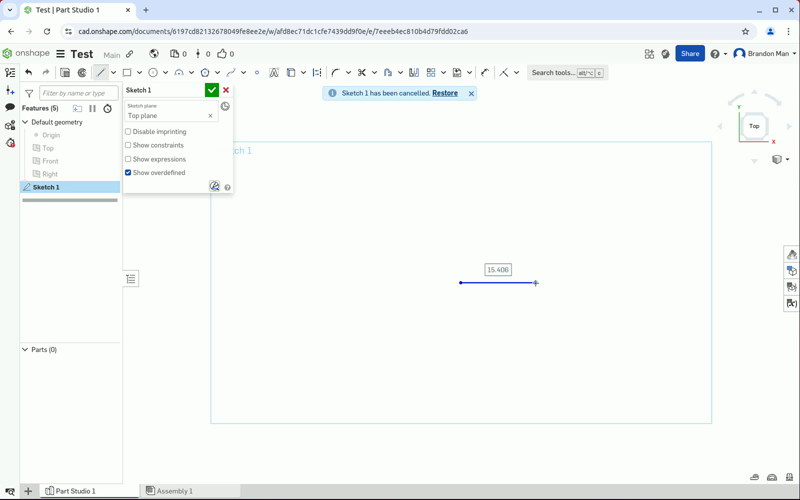
key_down(shift)
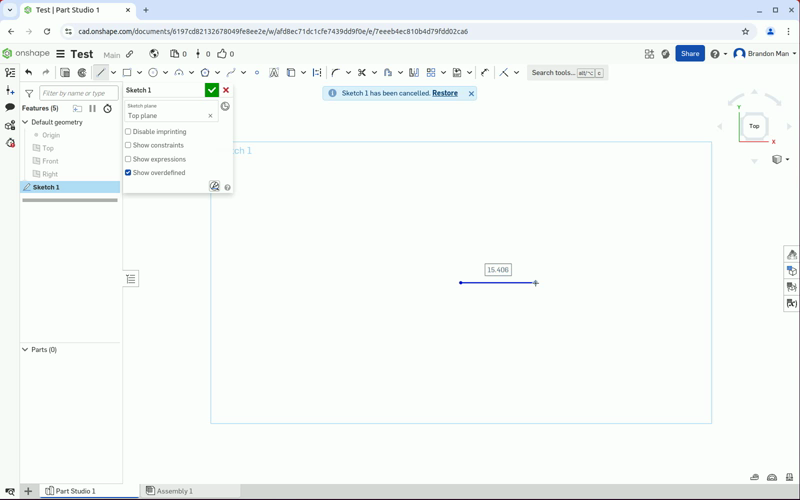
mouse_move(535, 170)
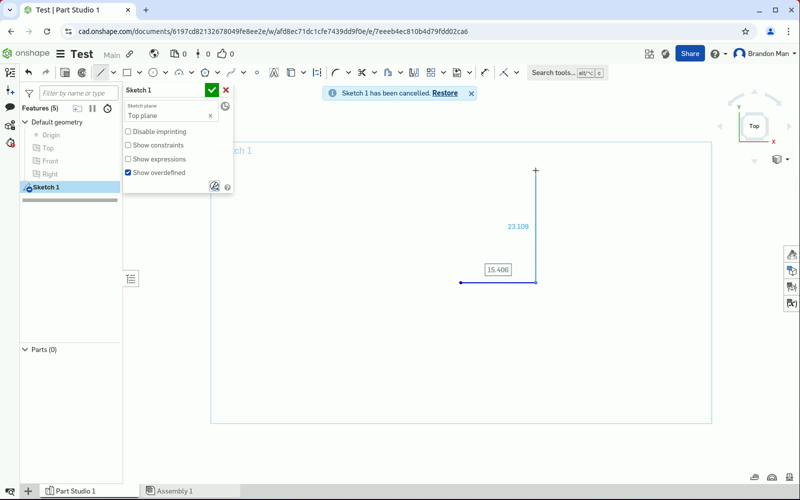
click(535, 170)
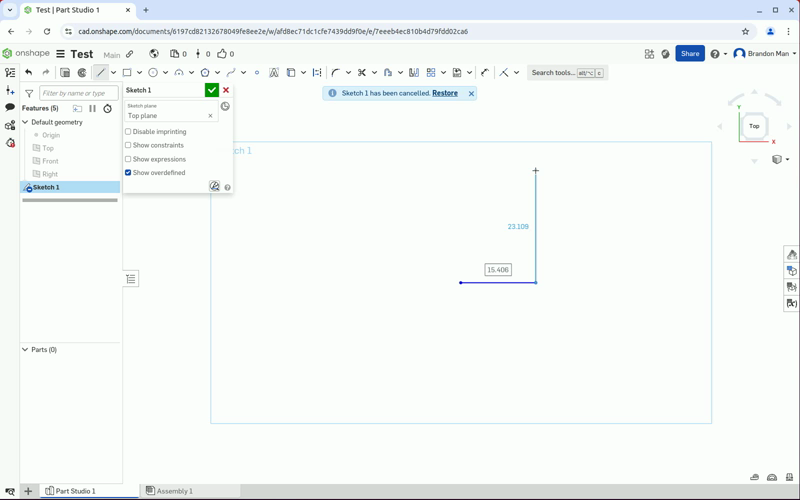
key_up(shift)
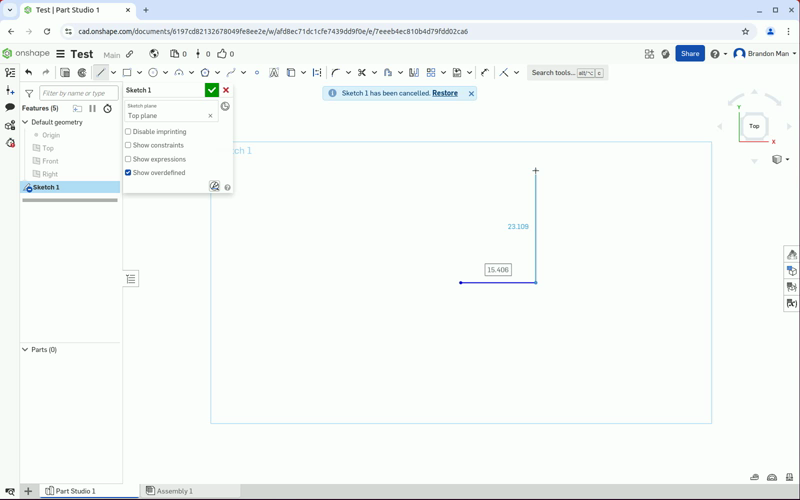
key_down(shift)
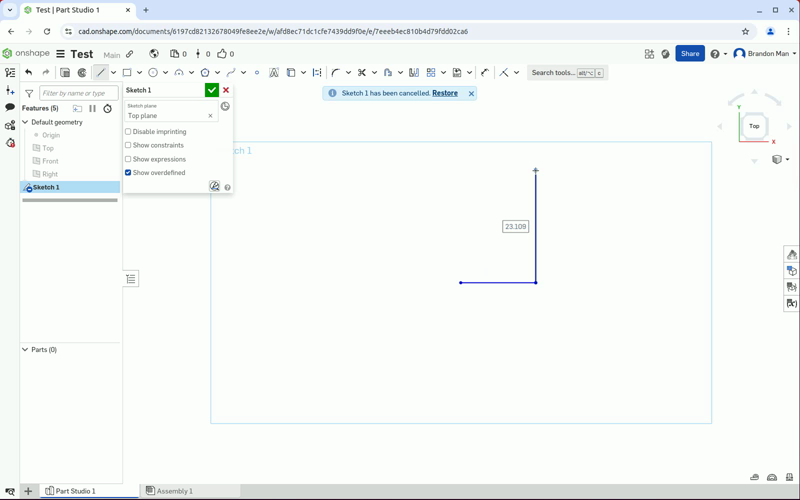
mouse_move(460, 170)
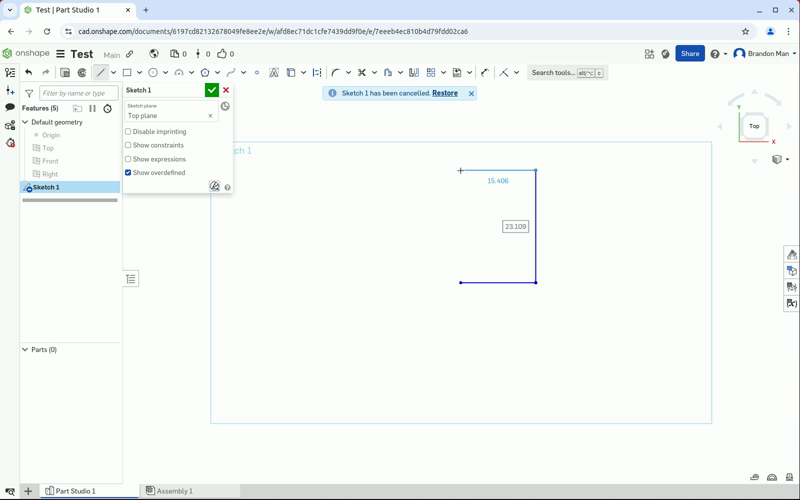
click(460, 170)
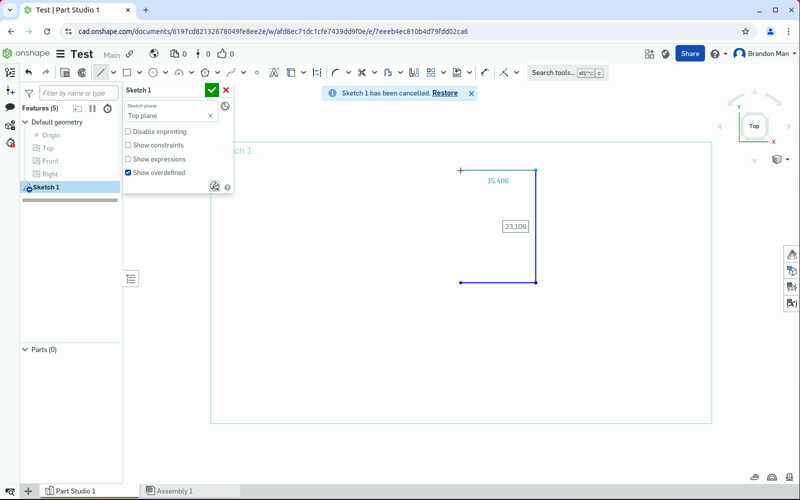
key_up(shift)
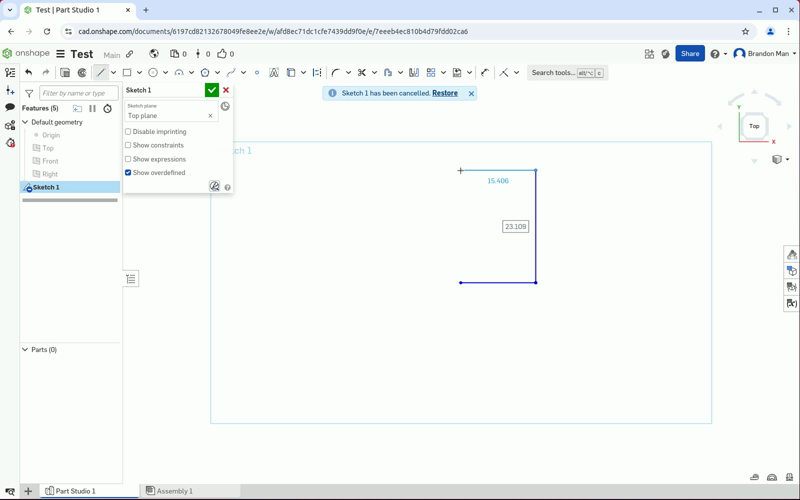
key_down(shift)
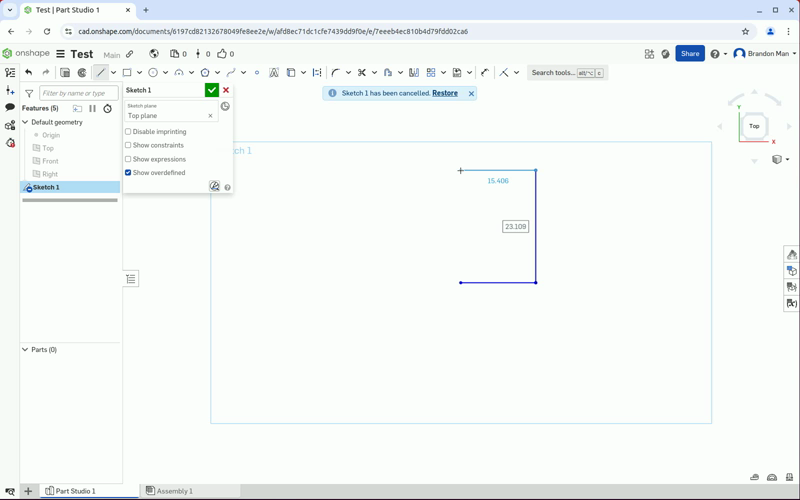
mouse_move(460, 282)
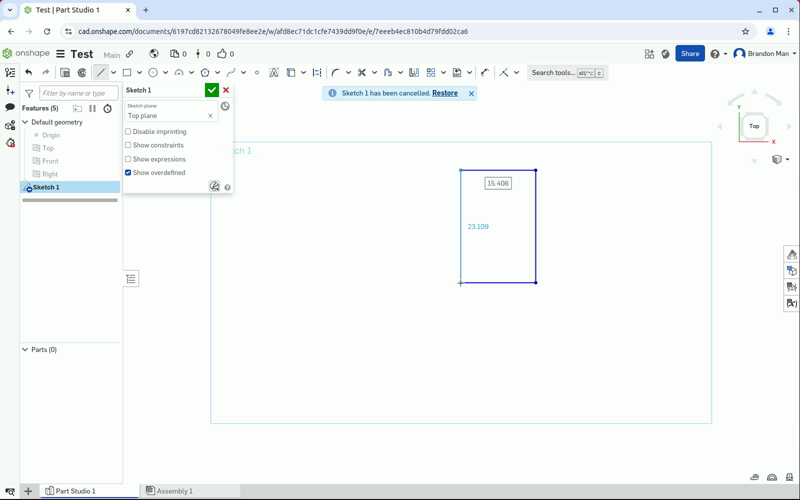
key_up(shift)
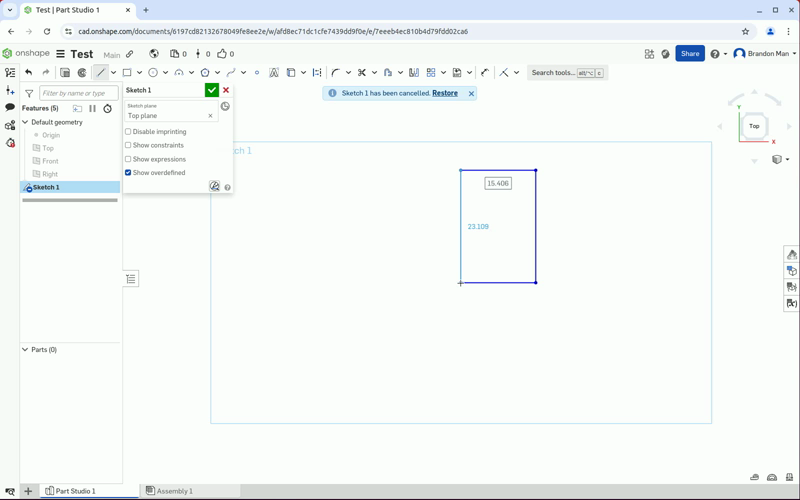
click(460, 282)
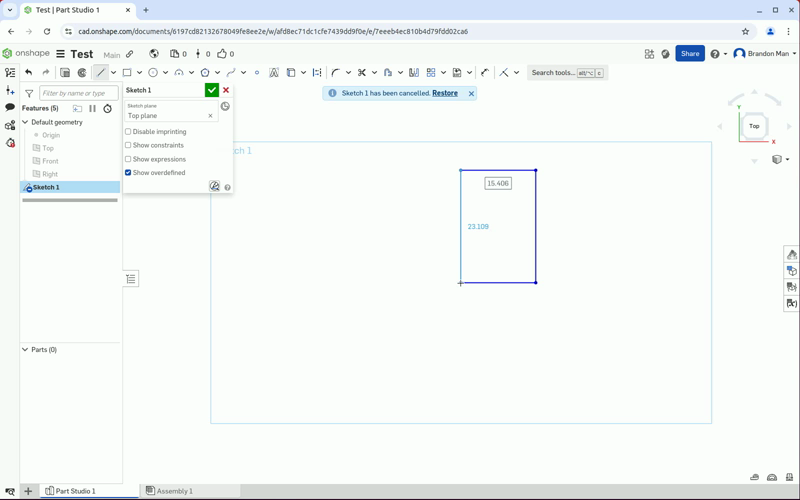
key(esc)
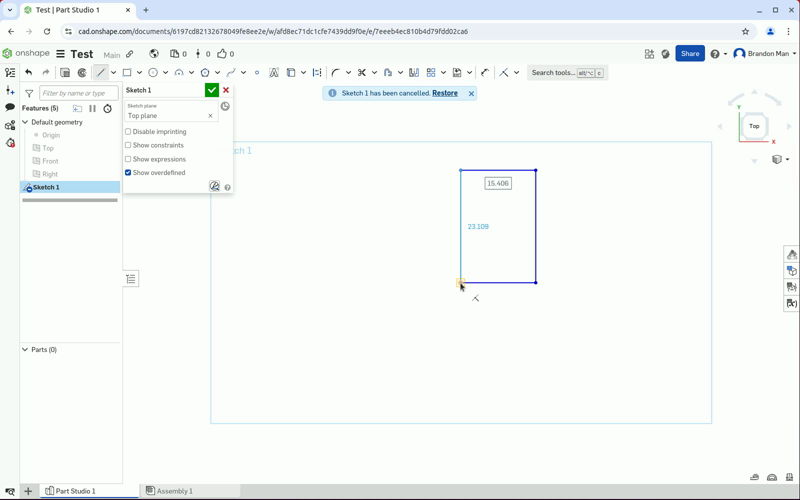
mouse_move(514, 238)
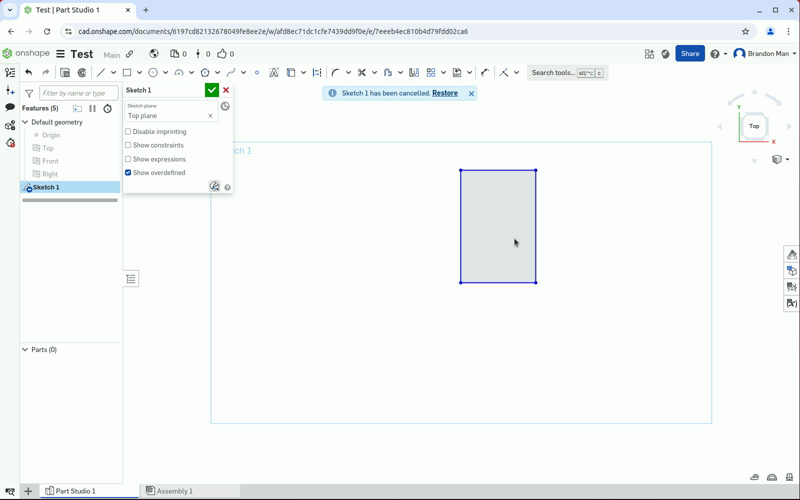
click(514, 238)
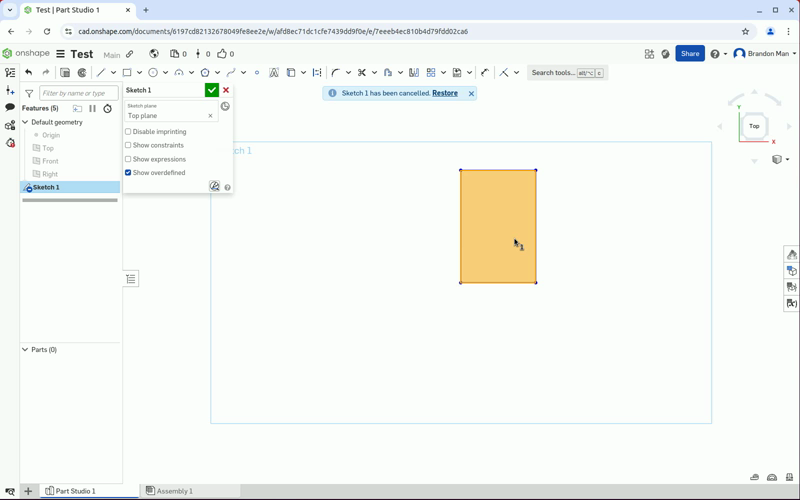
mouse_move(73, 352)
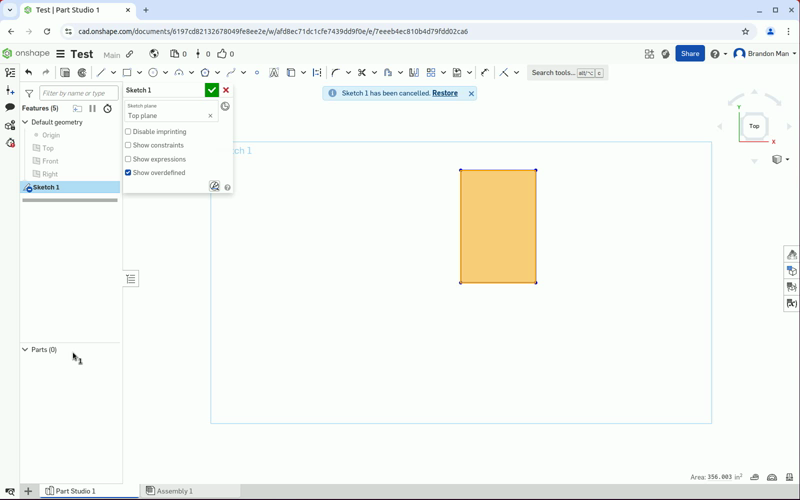
key(shift+y)
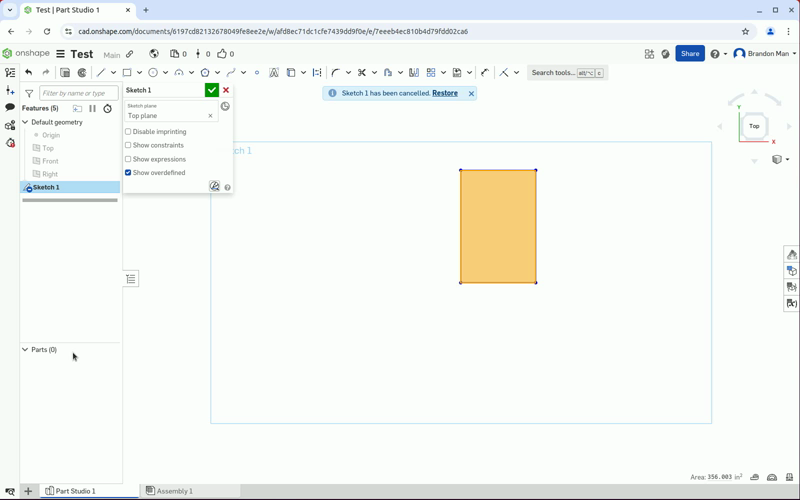
key(shift+e)
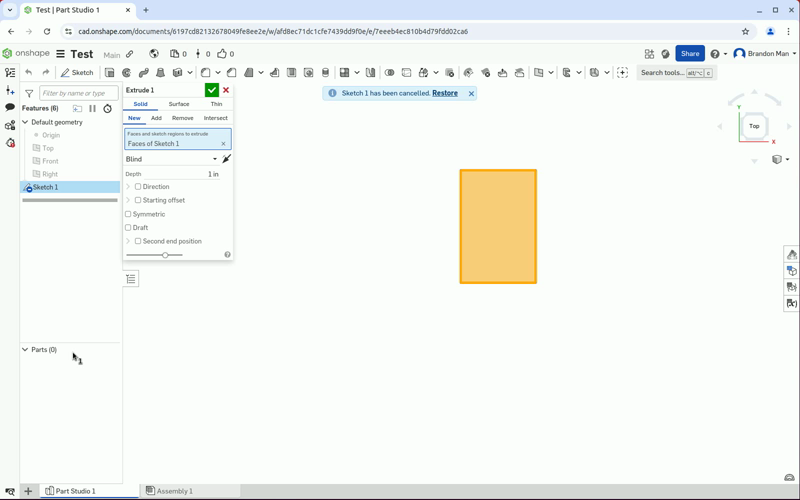
mouse_move(143, 106)
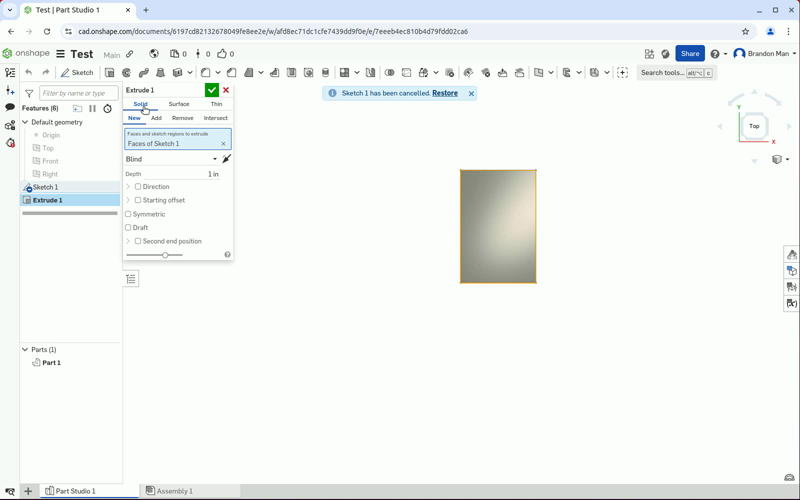
click(143, 106)
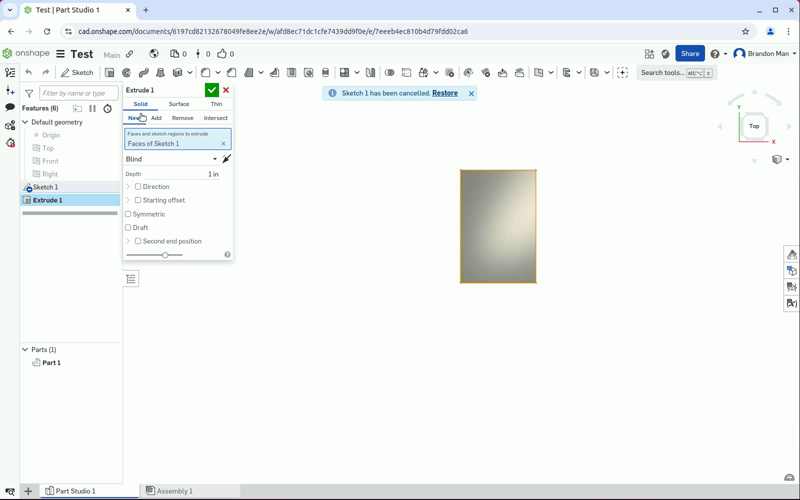
mouse_move(137, 120)
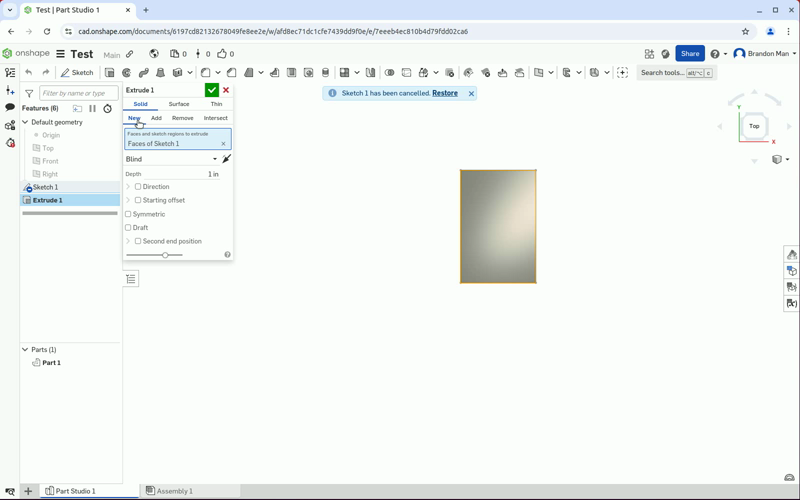
click(137, 120)
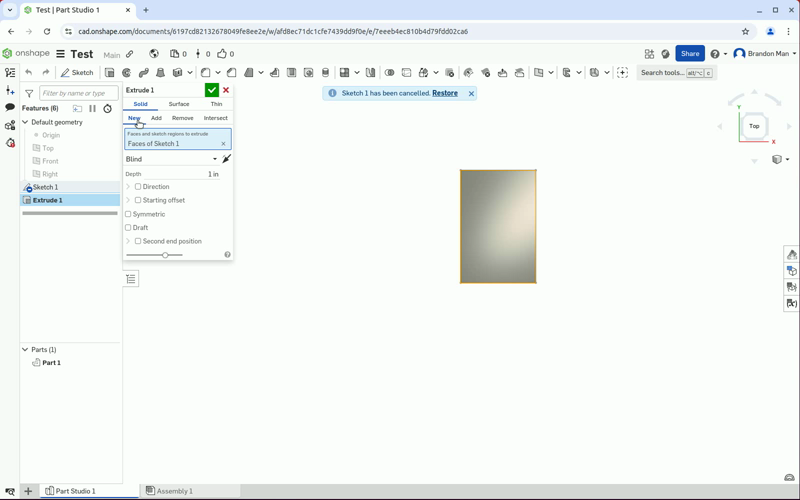
key(tab, 4)
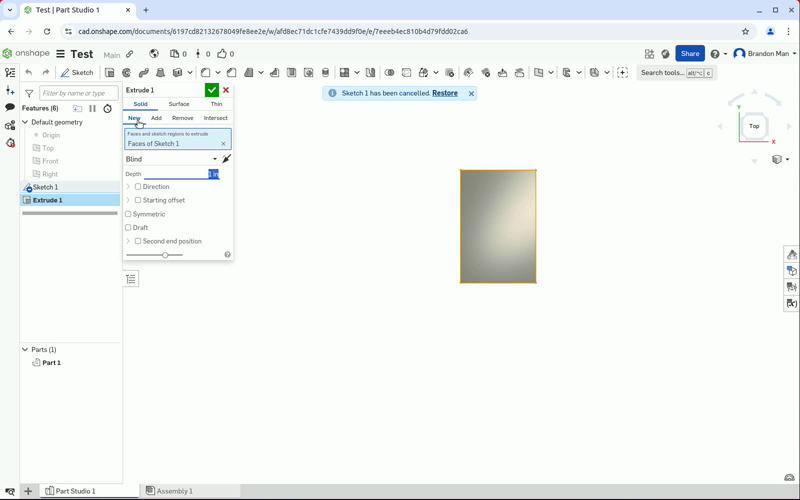
text(9.147)
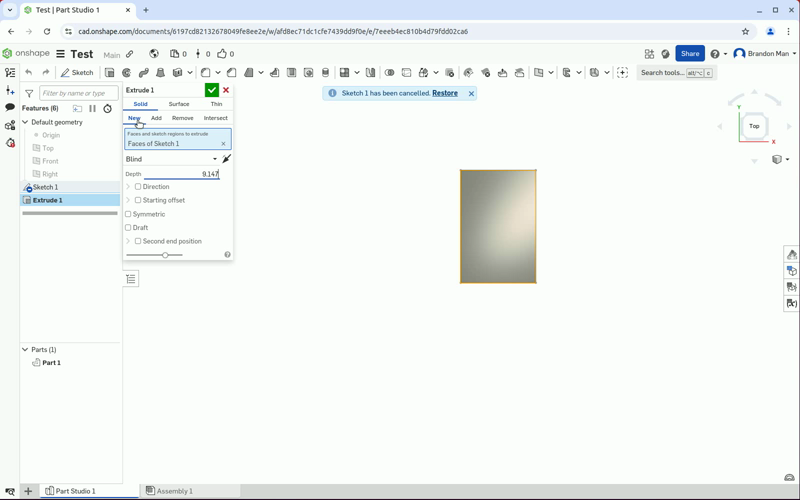
key(enter)
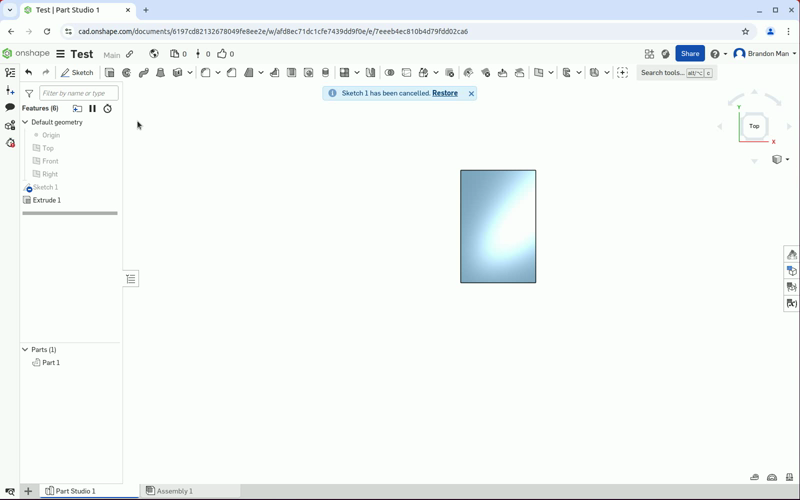
key(shift+h)
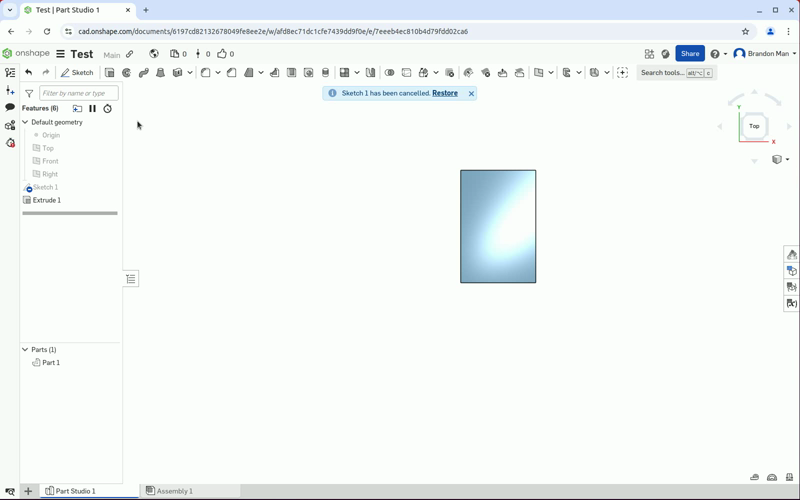
key(shift+h)
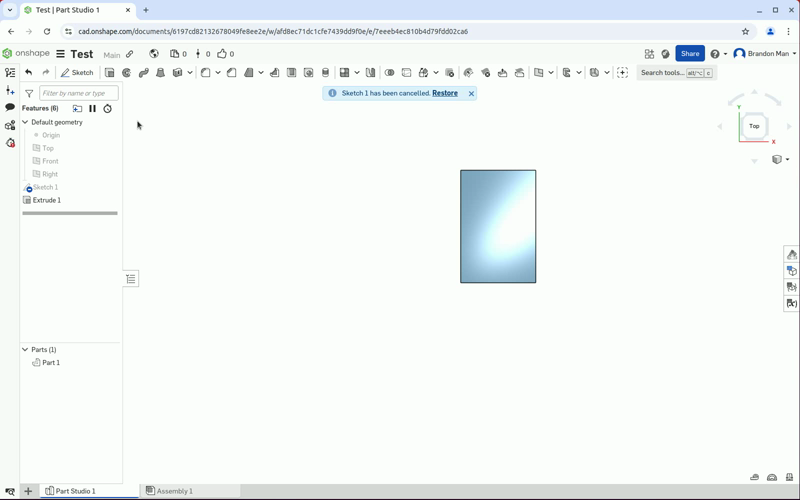
mouse_move(73, 189)
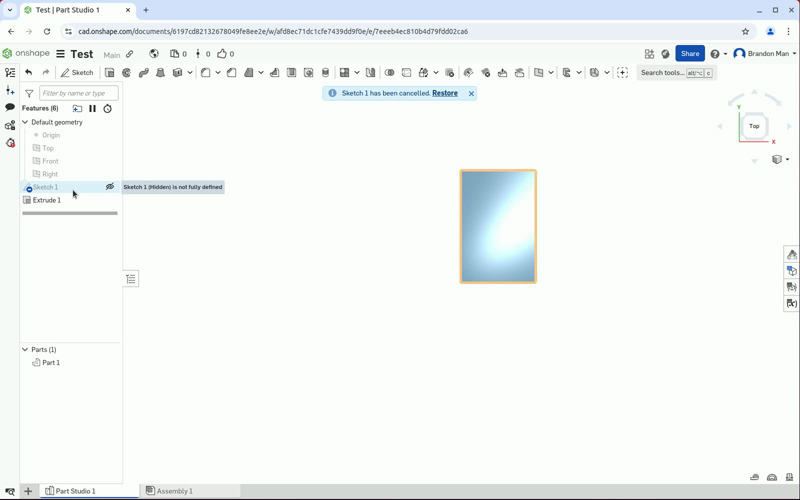
click(73, 189)
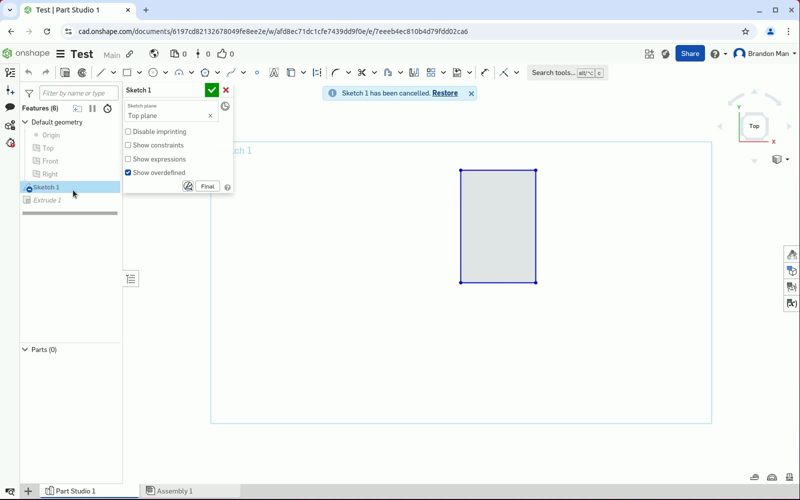
mouse_move(229, 92)
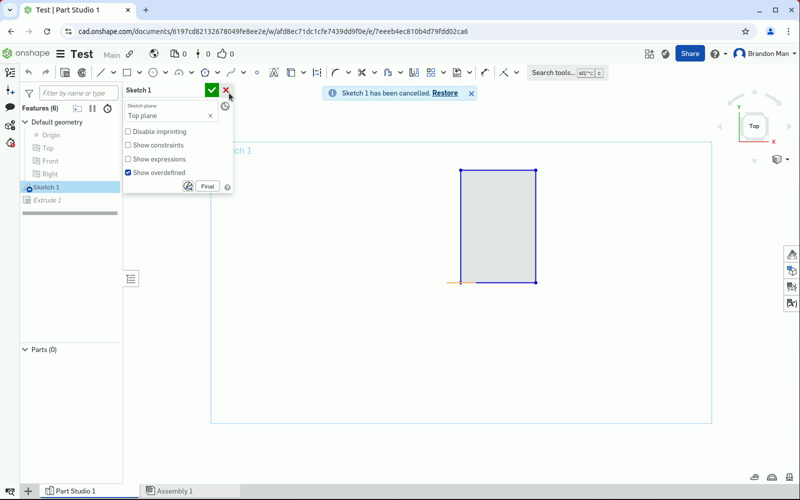
click(229, 92)
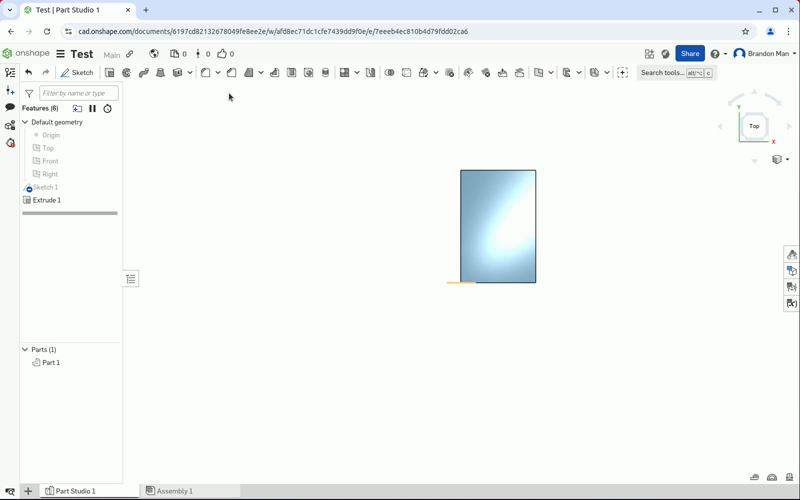
mouse_move(541, 75)
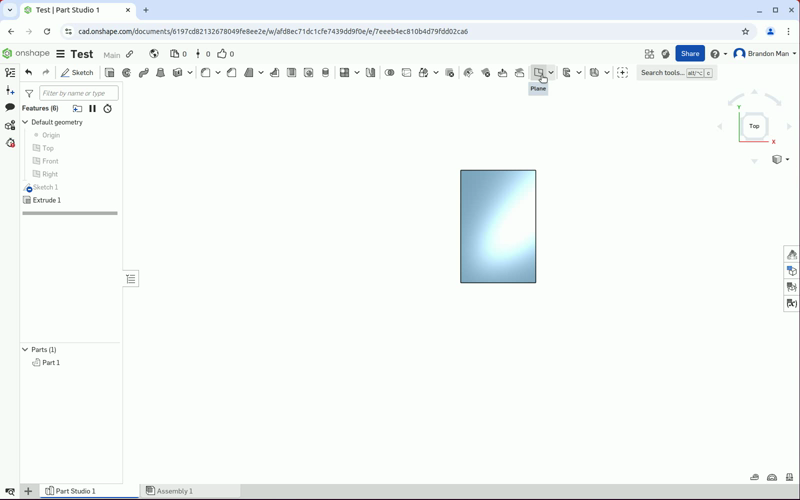
click(541, 75)
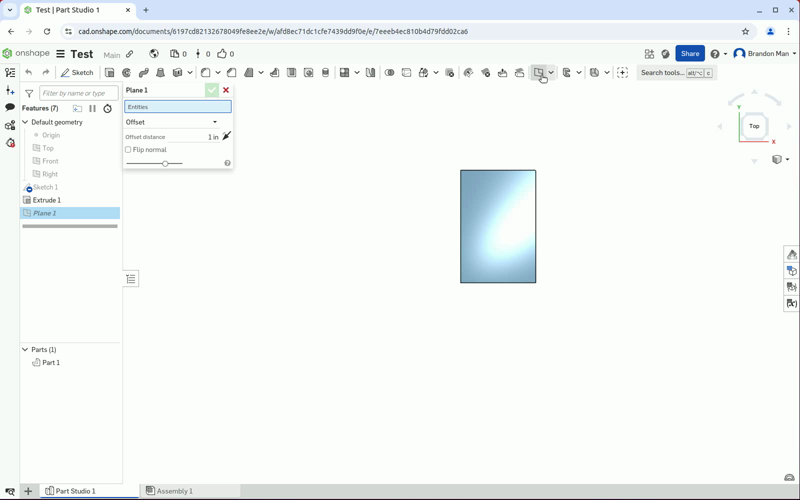
mouse_move(73, 150)
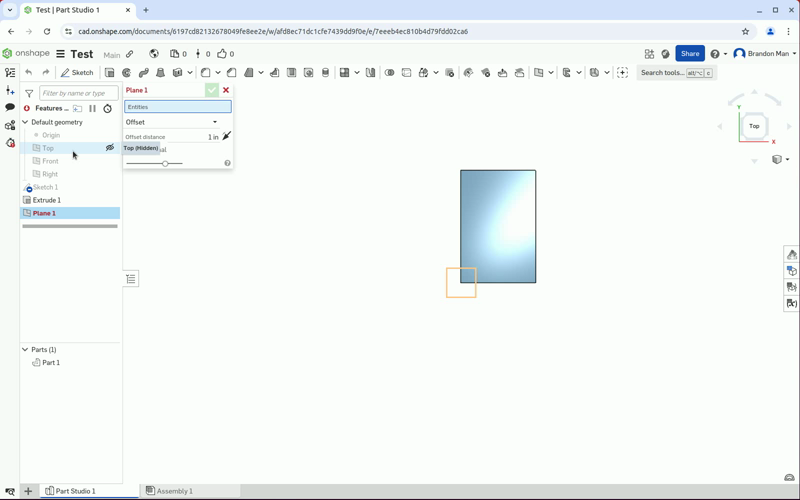
click(73, 150)
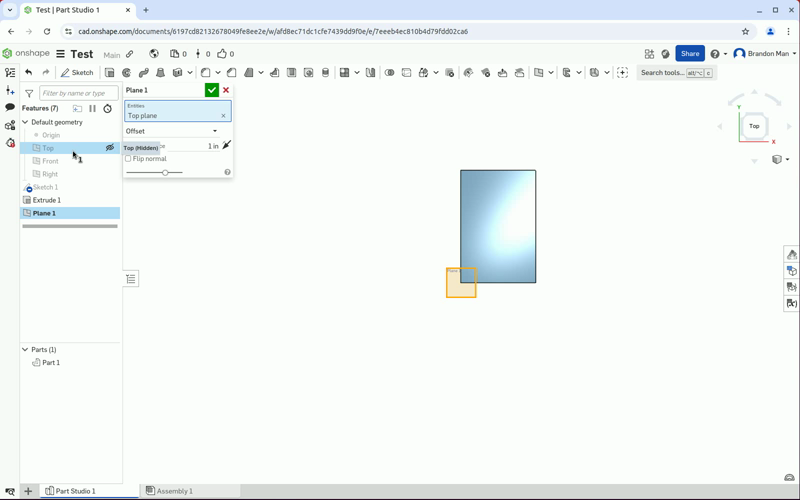
key(tab, 2)
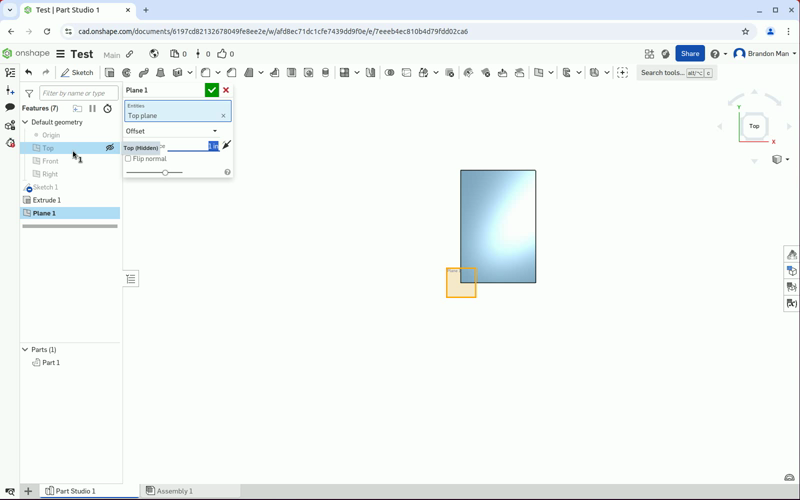
text(9.151)
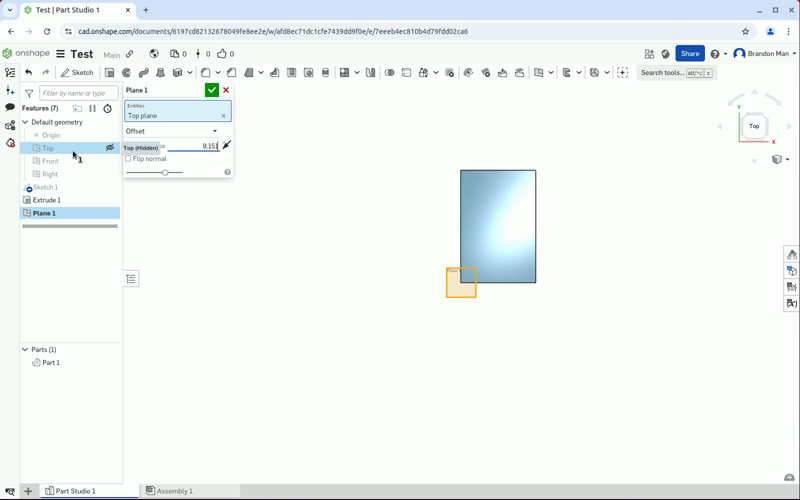
key(enter, 2)
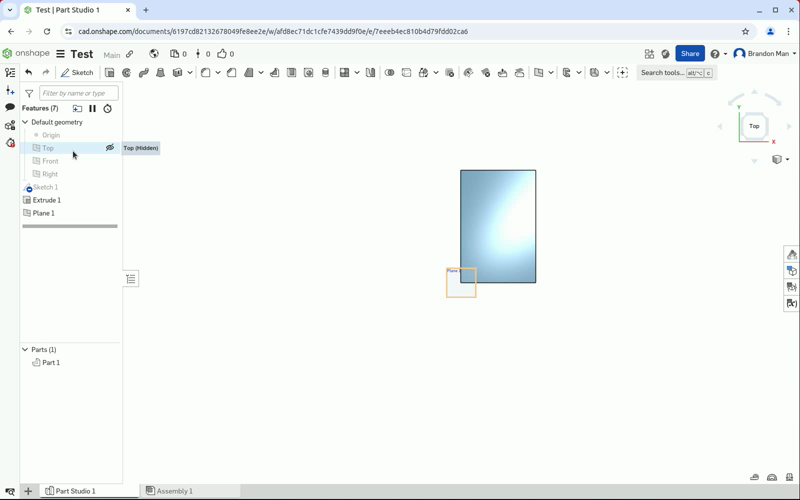
key(shift+s)
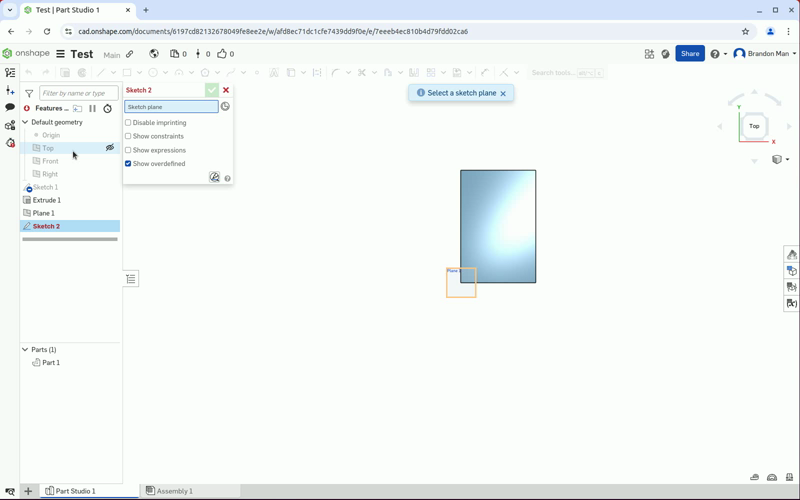
mouse_move(73, 215)
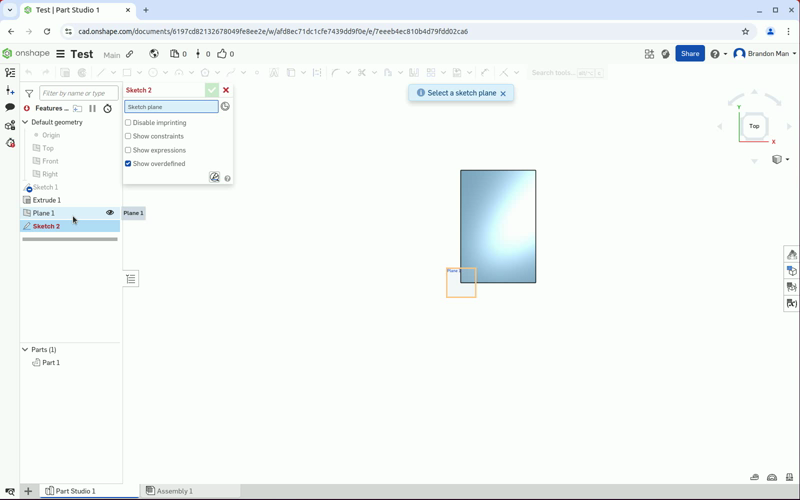
click(73, 215)
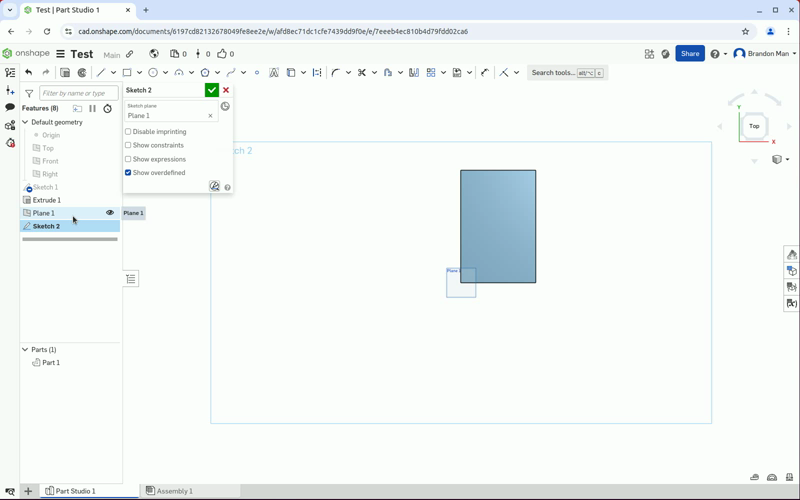
mouse_move(73, 352)
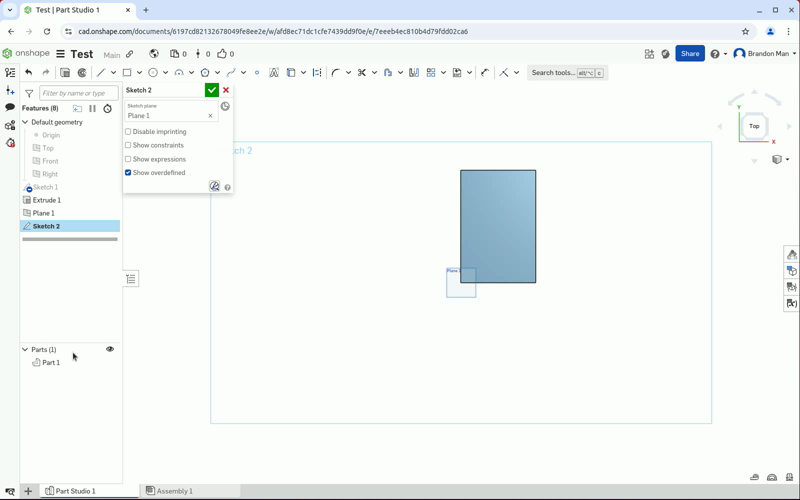
key(y)
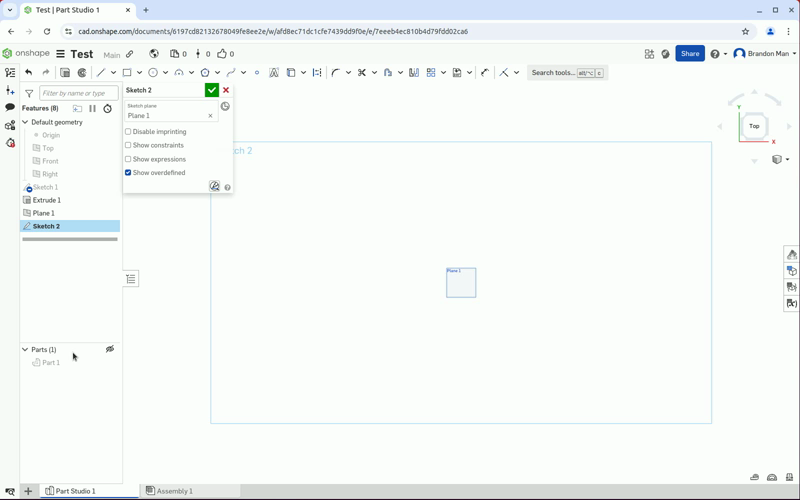
key(l)
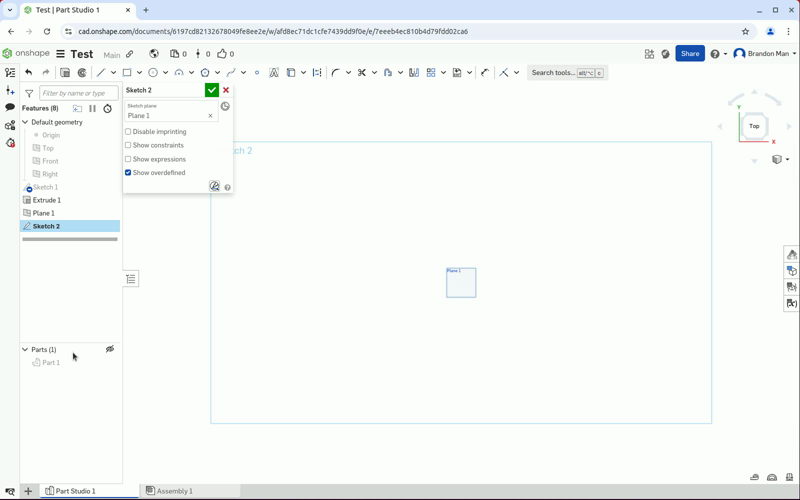
key_down(shift)
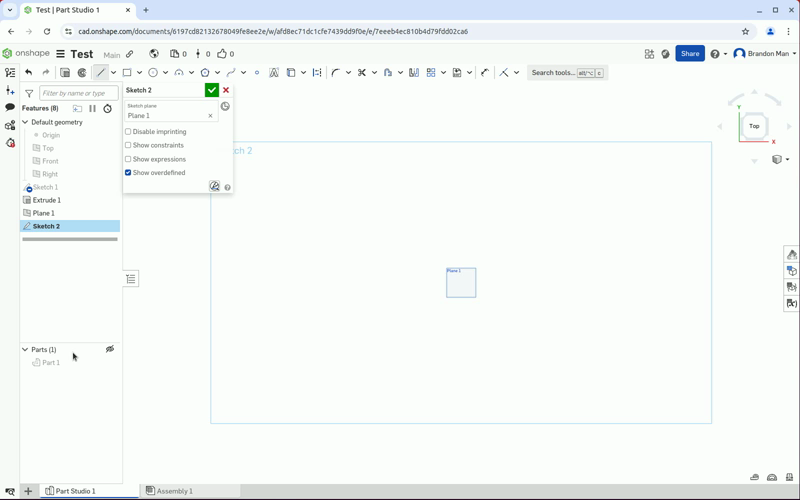
mouse_move(460, 282)
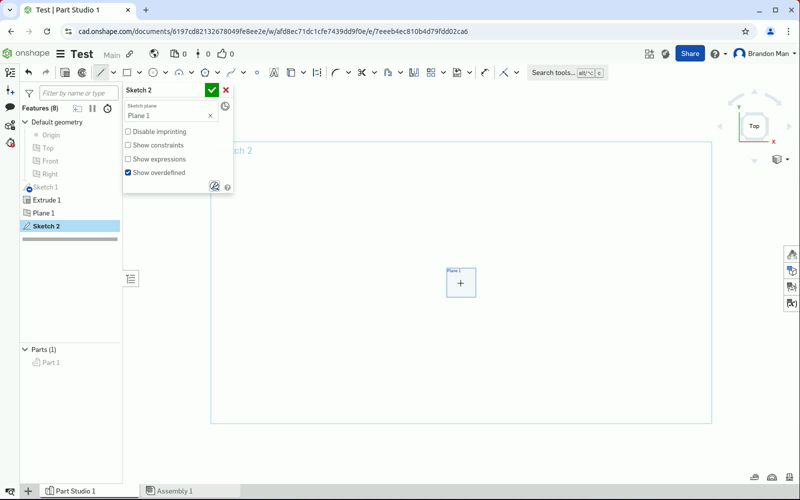
click(460, 282)
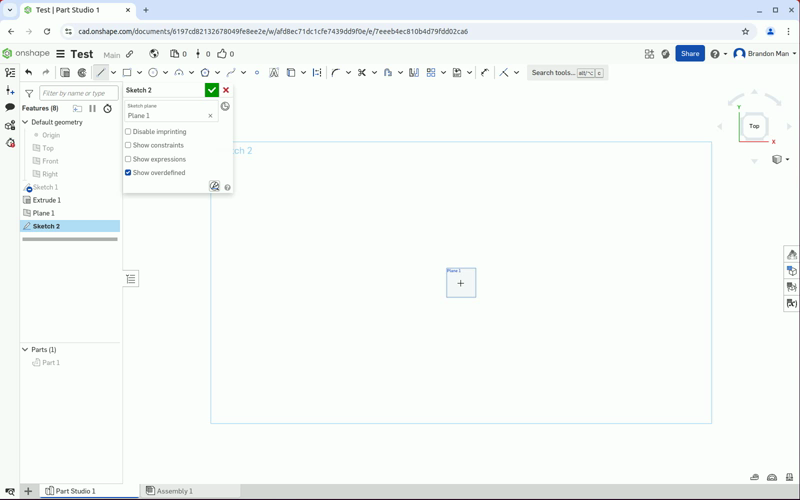
key_up(shift)
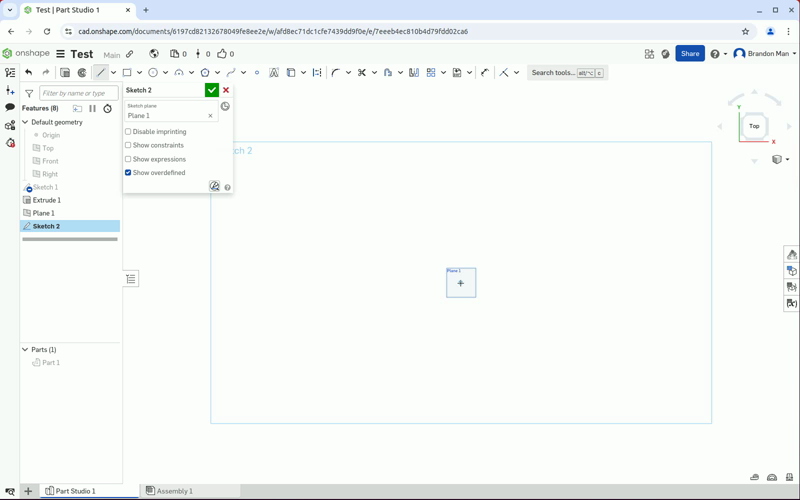
key_down(shift)
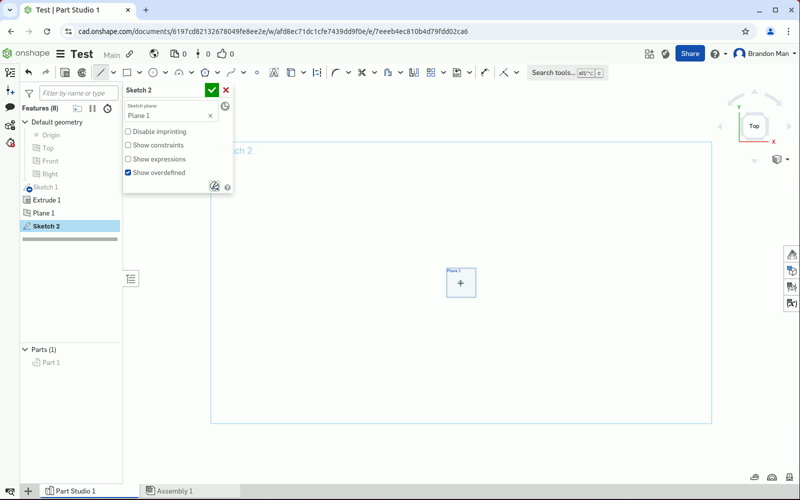
mouse_move(490, 282)
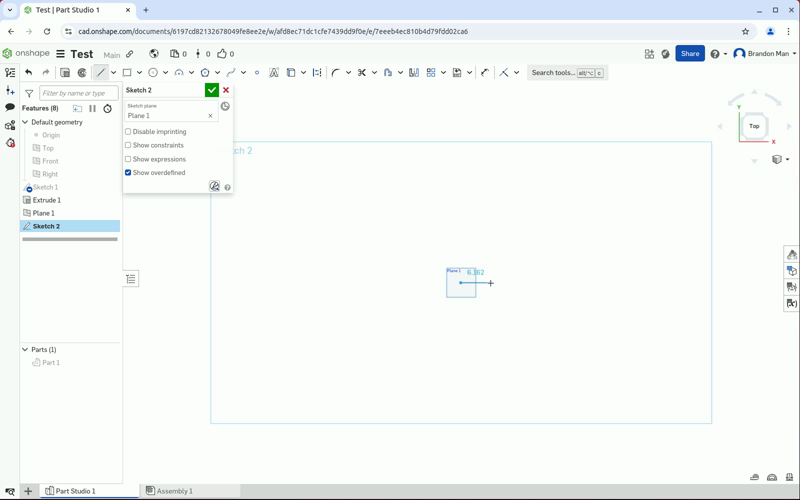
mouse_move(483, 282)
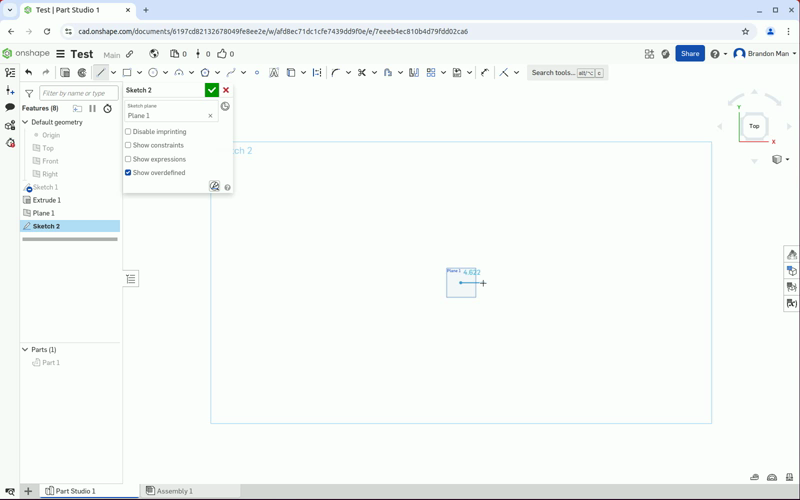
click(483, 282)
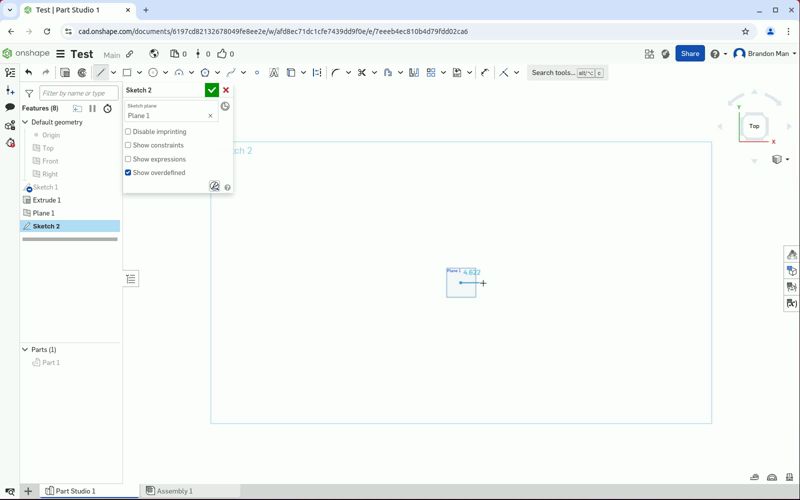
key_up(shift)
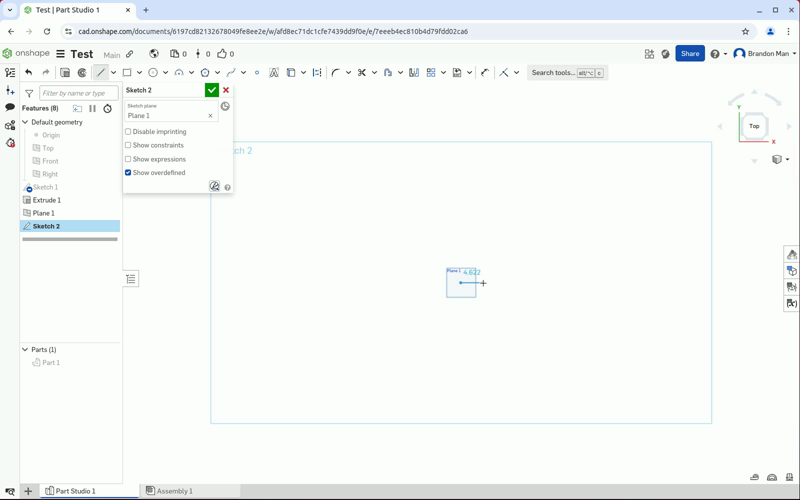
key_down(shift)
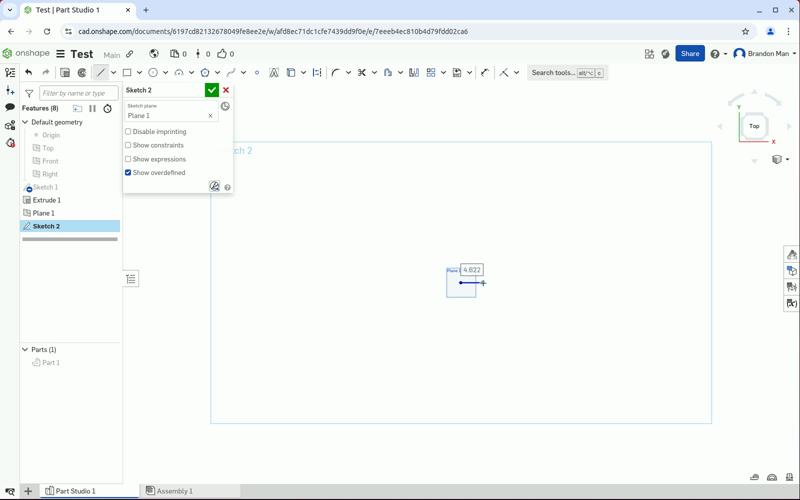
mouse_move(483, 170)
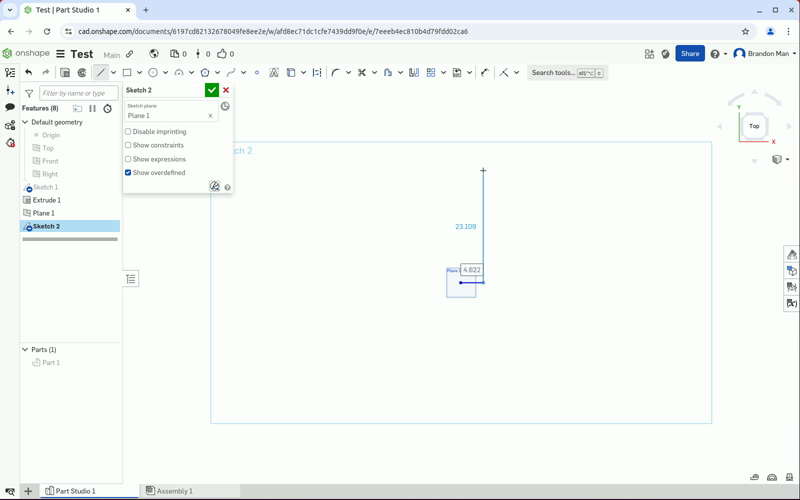
click(483, 170)
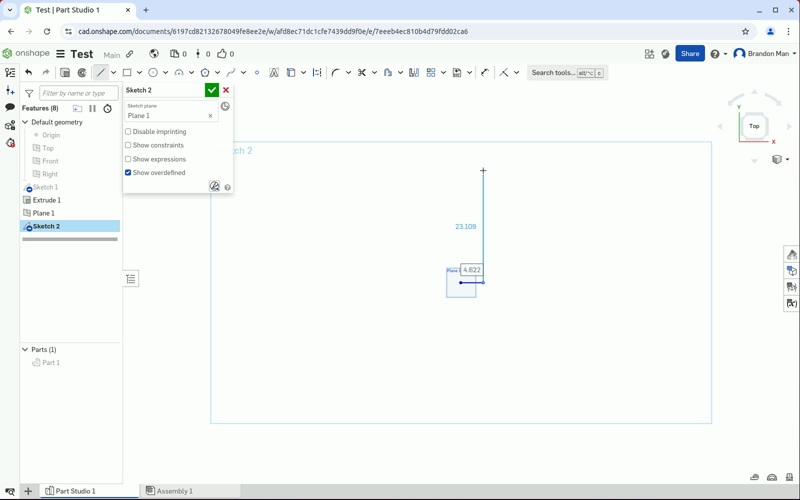
key_up(shift)
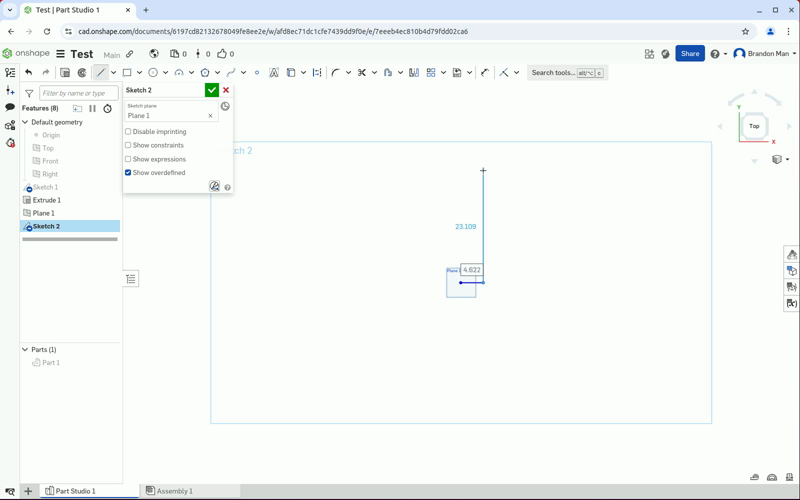
key_down(shift)
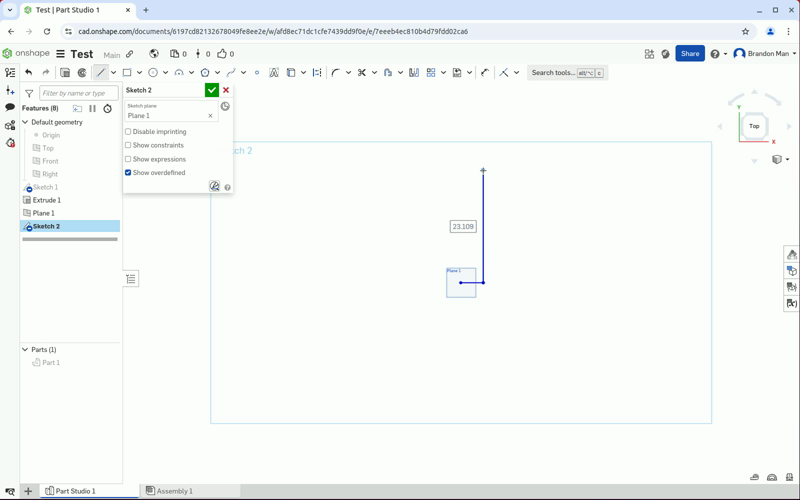
mouse_move(513, 170)
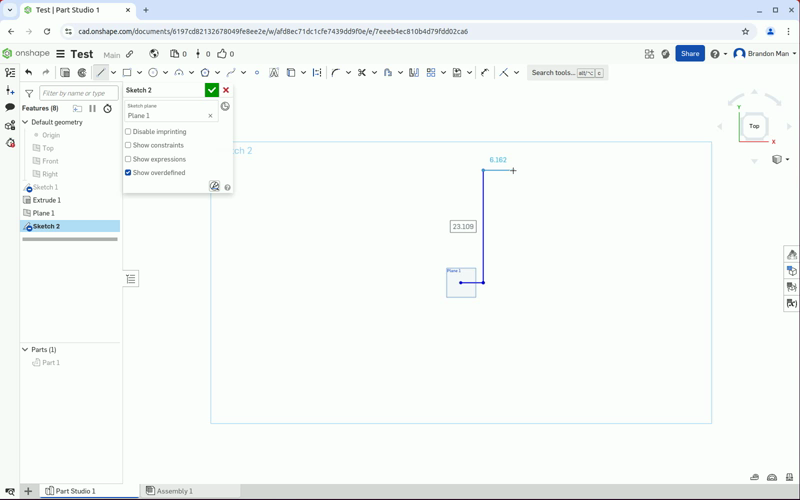
mouse_move(460, 170)
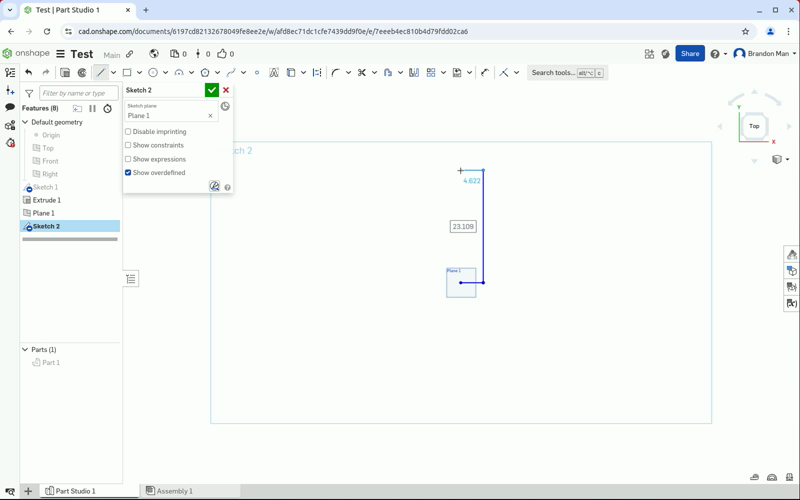
click(460, 170)
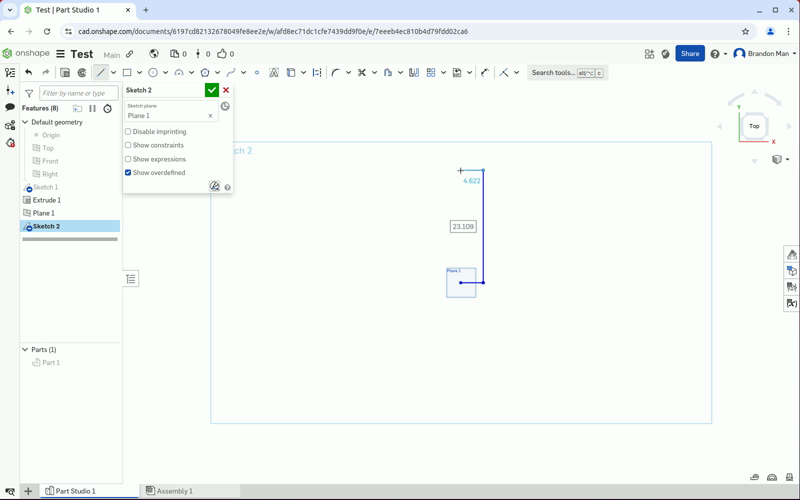
key_up(shift)
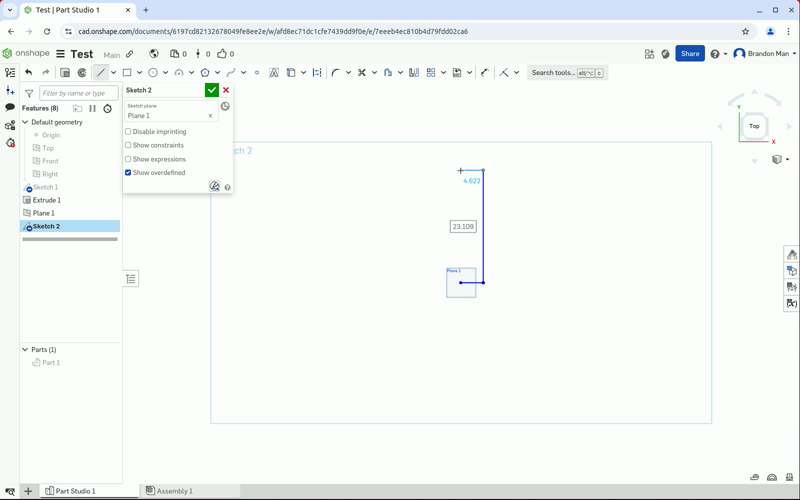
key_down(shift)
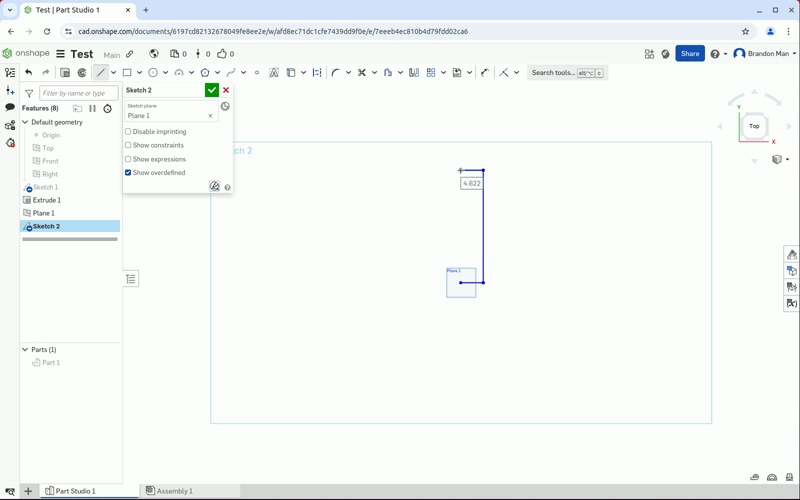
mouse_move(460, 282)
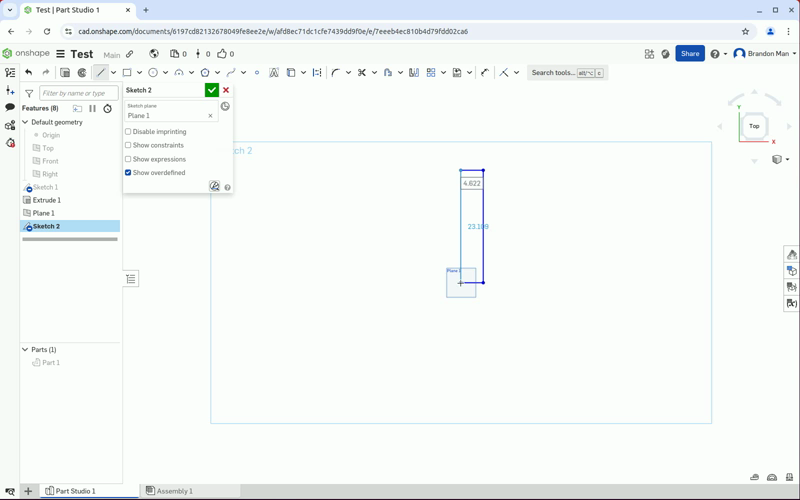
key_up(shift)
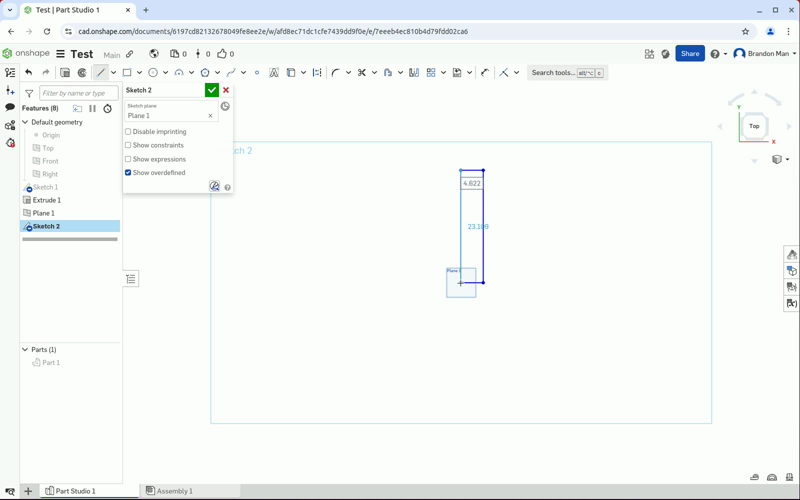
click(460, 282)
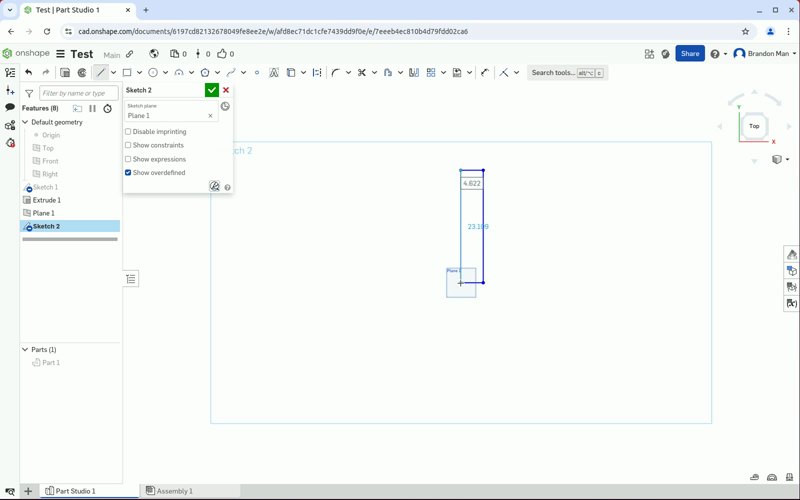
key(esc)
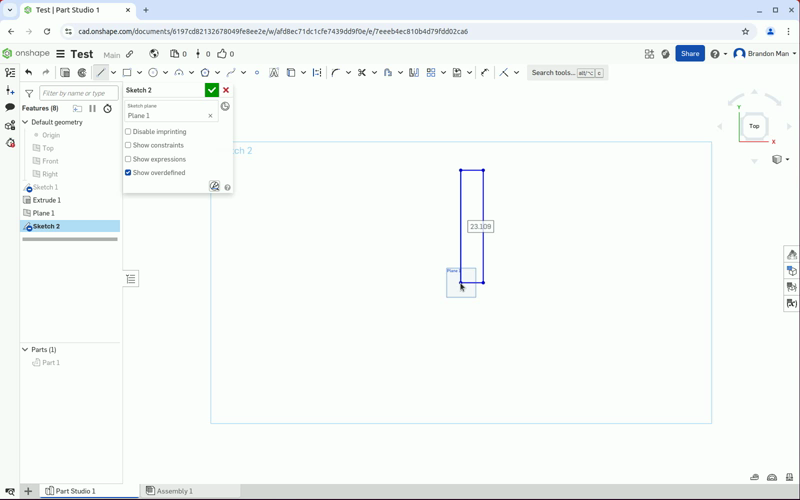
mouse_move(463, 252)
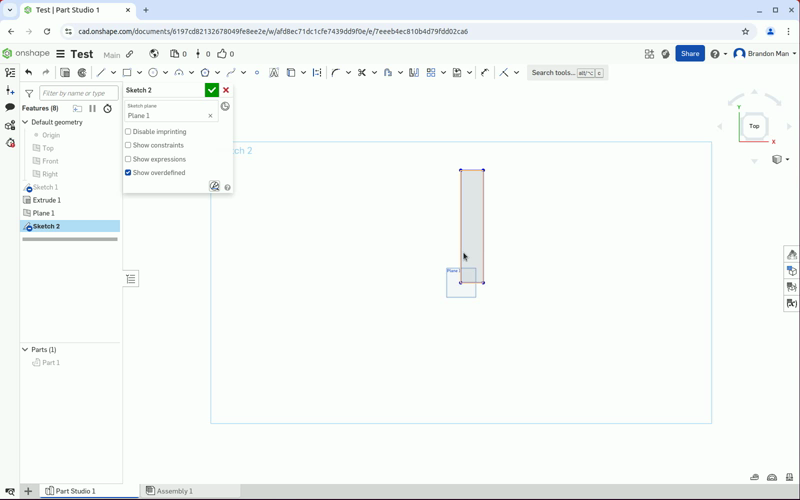
click(463, 252)
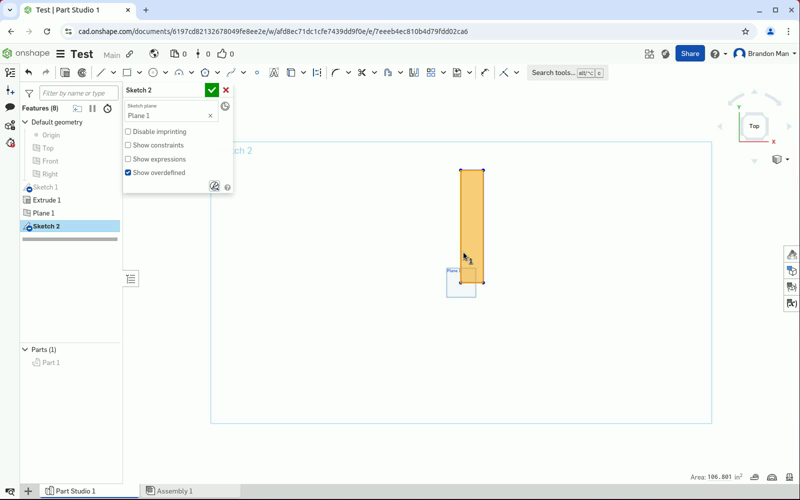
mouse_move(73, 352)
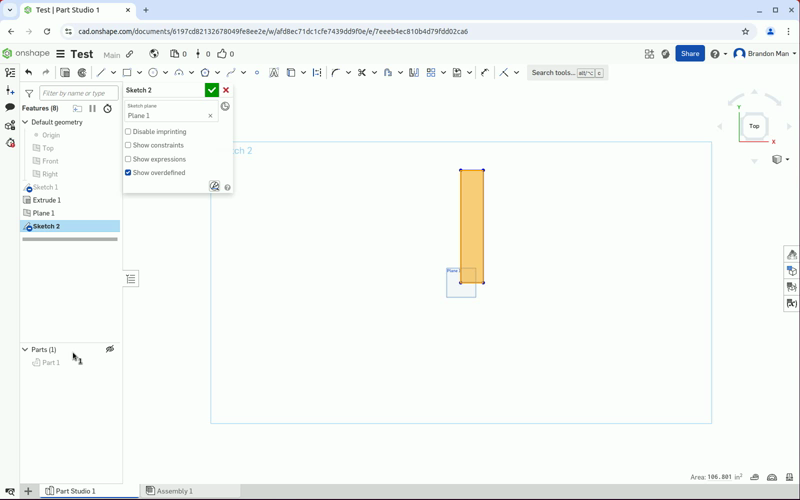
key(shift+y)
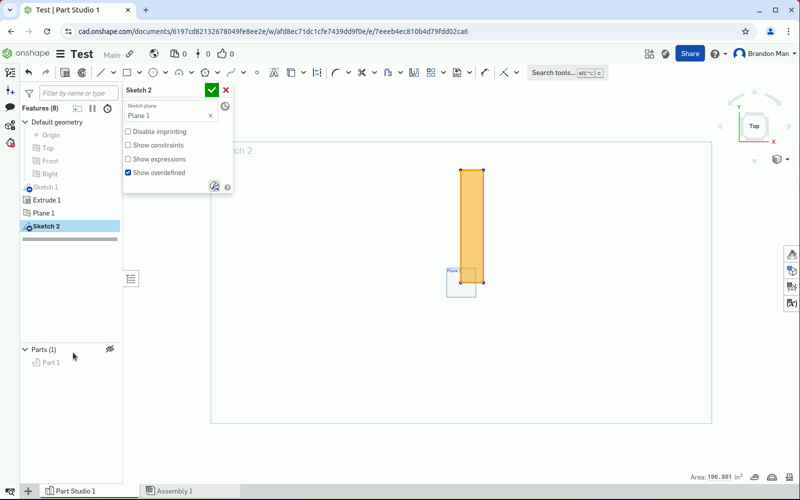
key(shift+e)
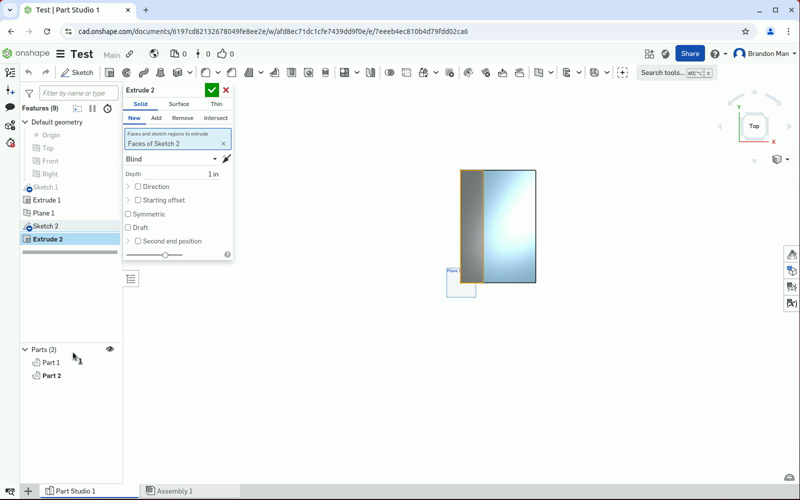
mouse_move(143, 106)
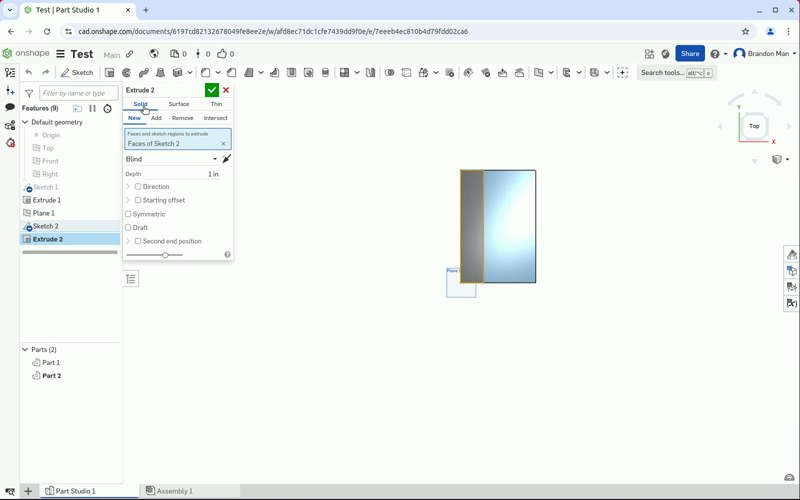
click(143, 106)
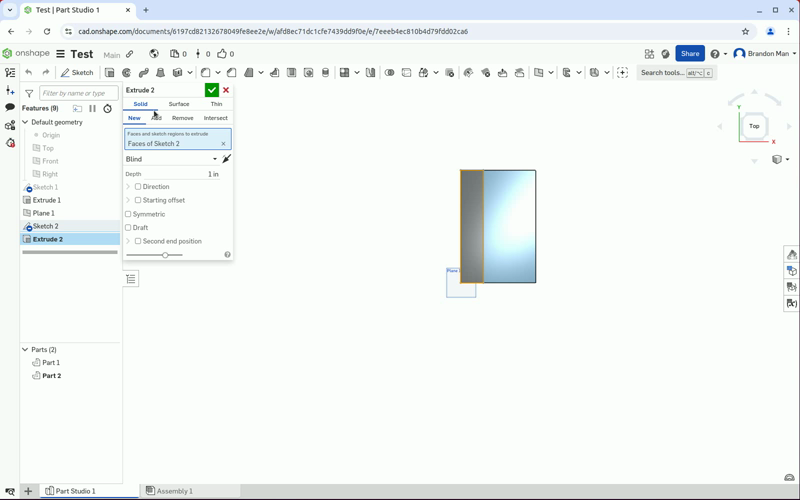
mouse_move(186, 120)
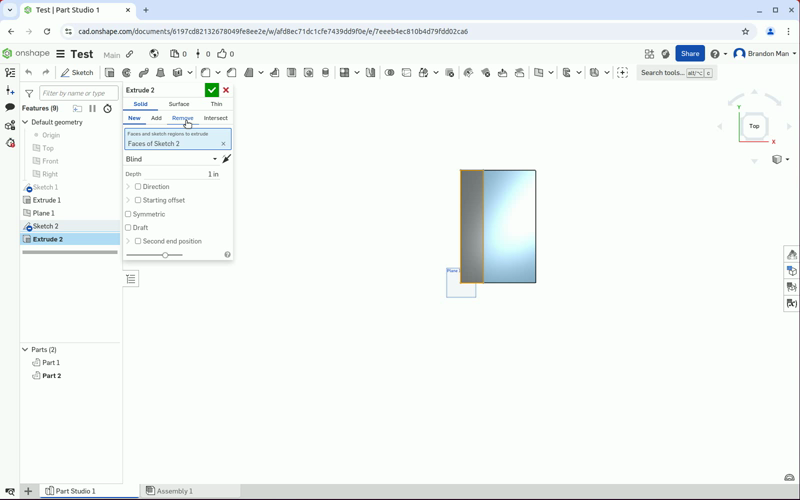
click(186, 120)
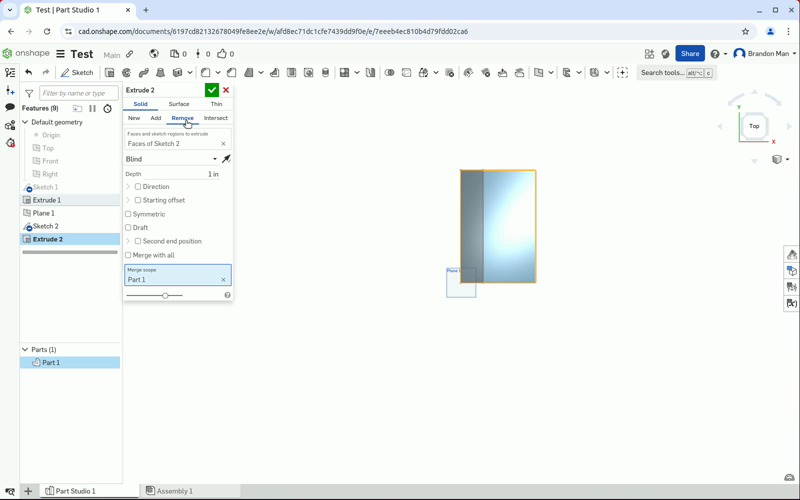
key(tab, 4)
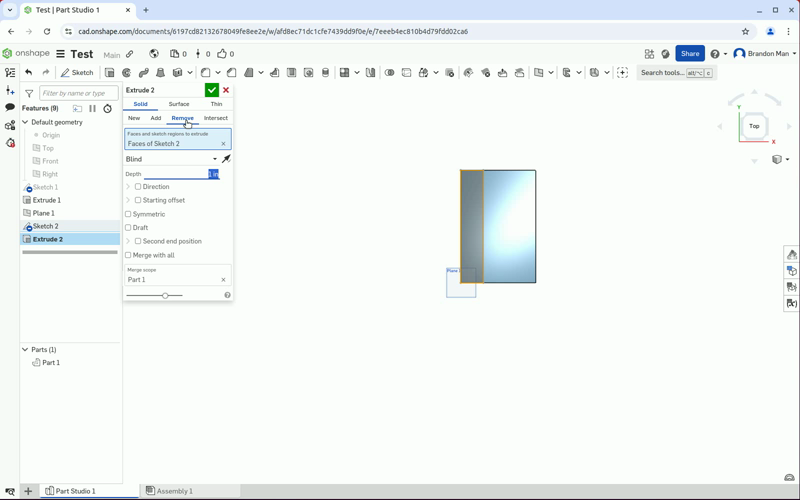
text(4.574)
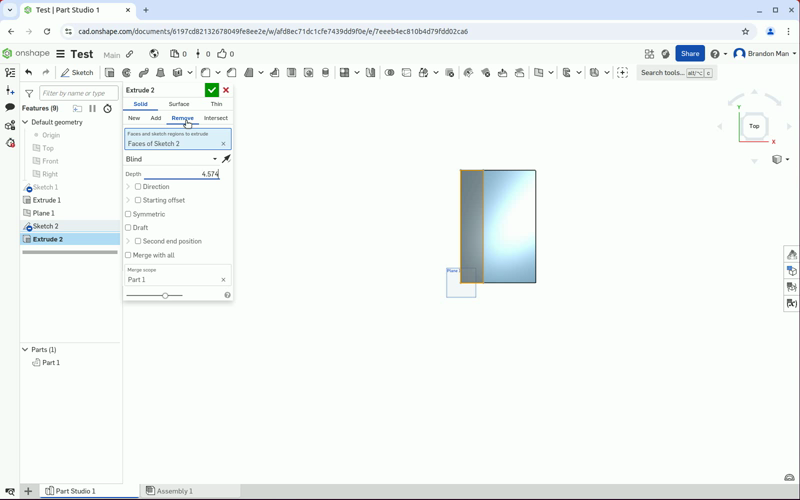
key(tab, 6)
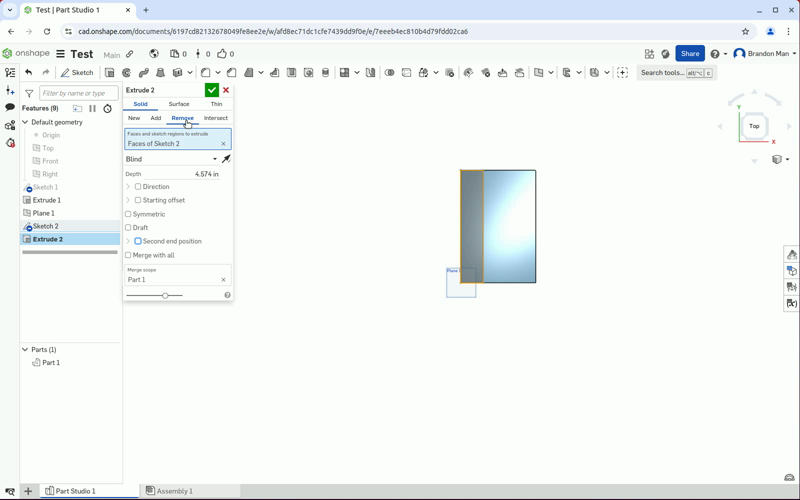
key(space)
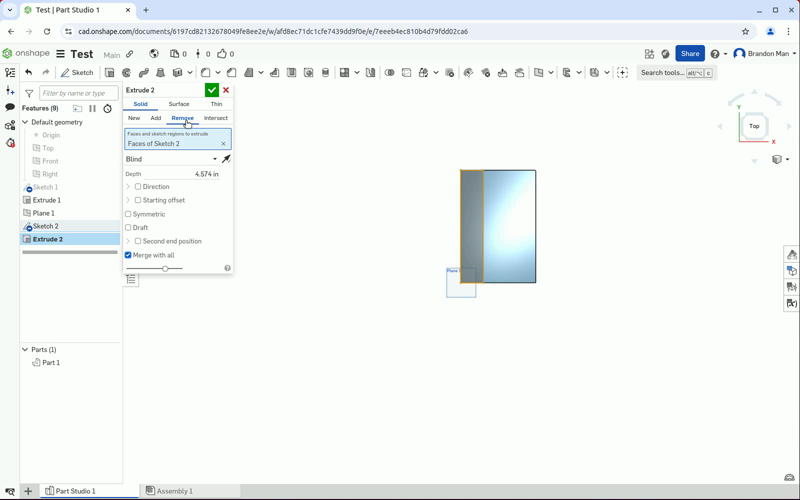
key(enter)
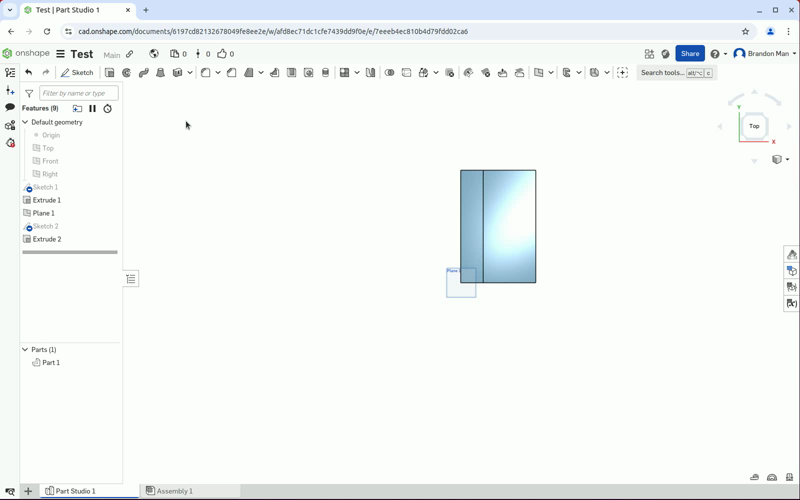
key(shift+h)
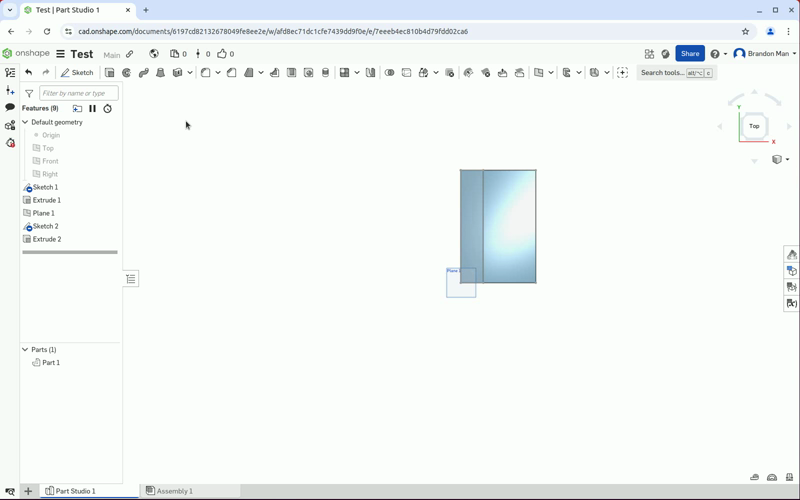
key(shift+h)
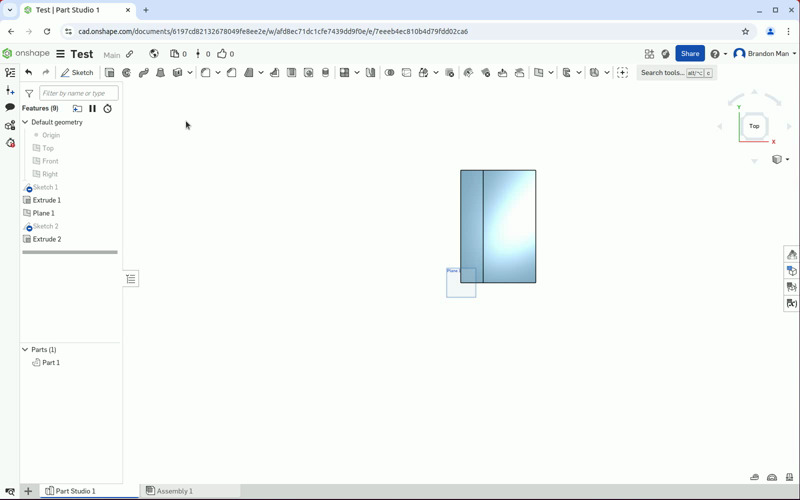
mouse_move(73, 189)
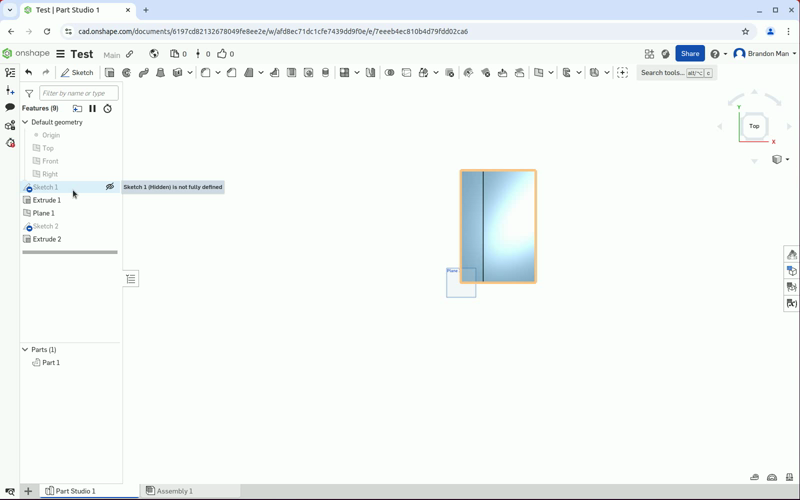
click(73, 189)
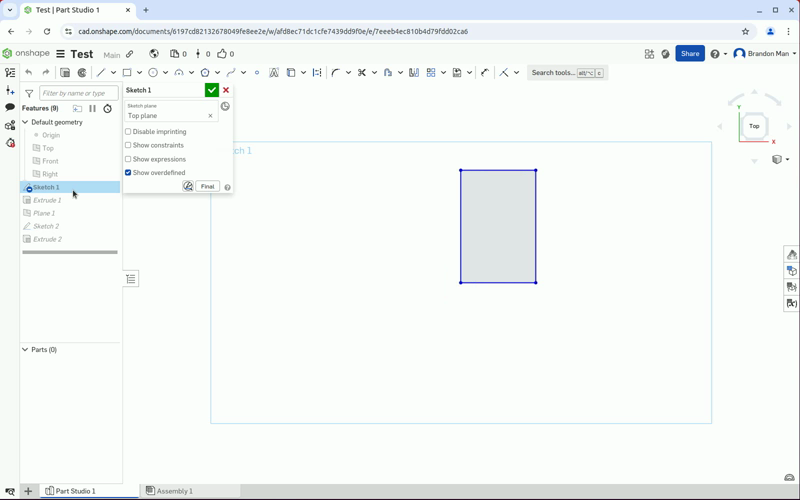
mouse_move(229, 92)
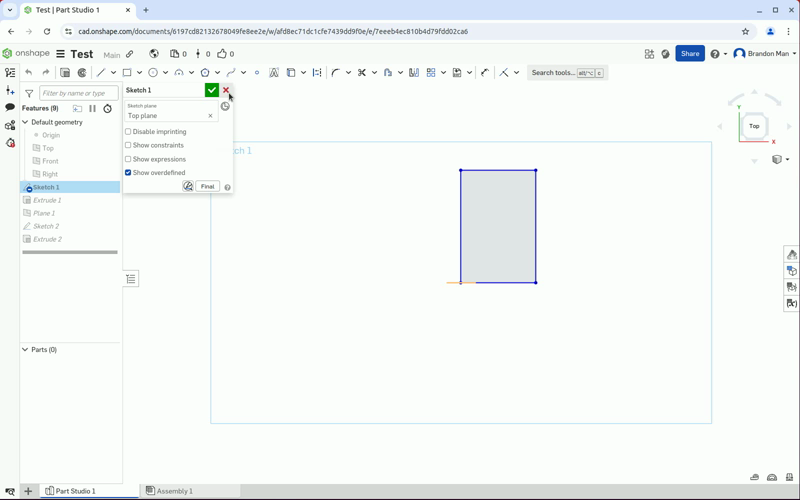
click(229, 92)
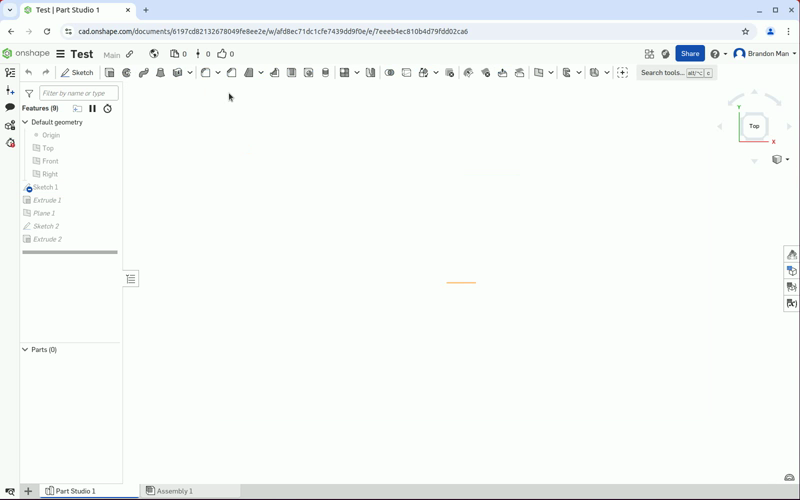
key(shift+s)
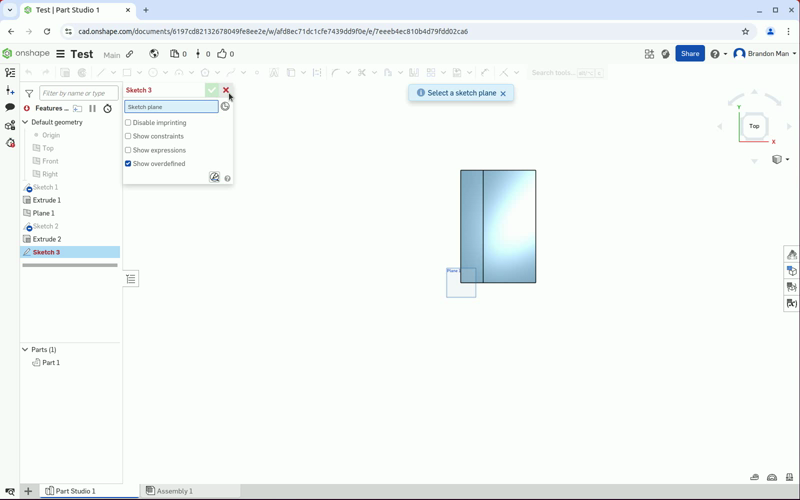
mouse_move(73, 215)
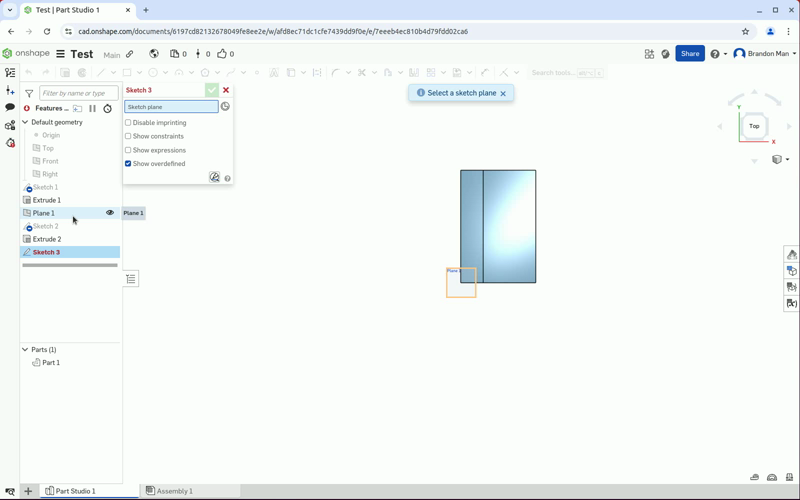
click(73, 215)
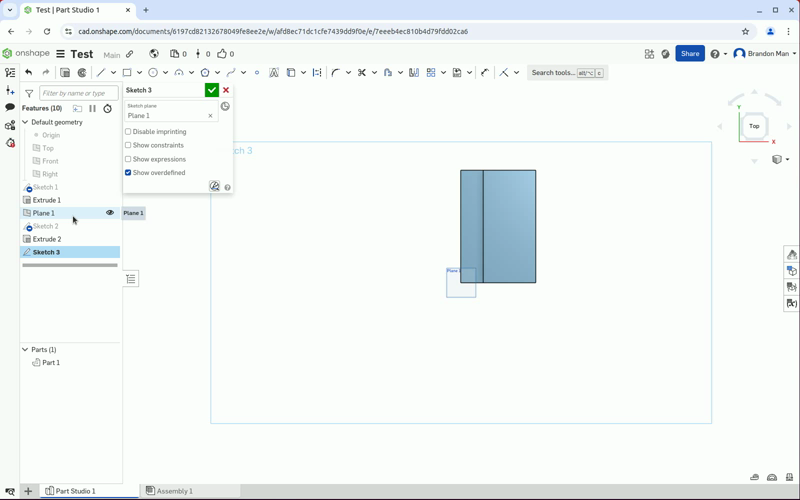
mouse_move(73, 352)
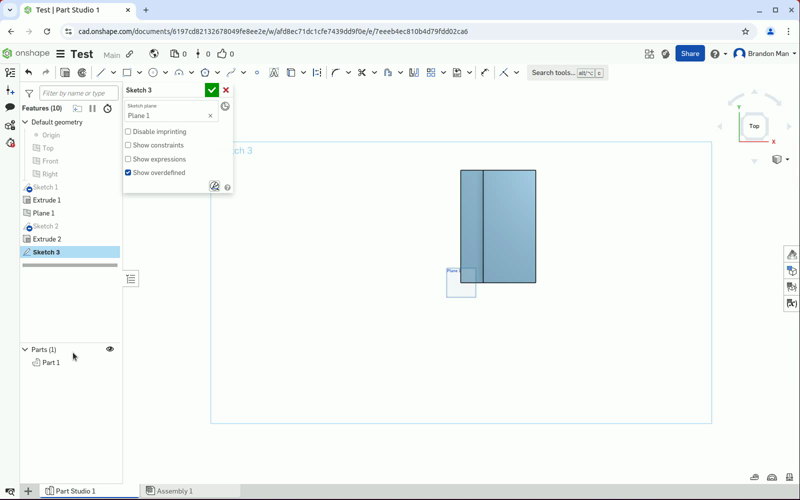
key(y)
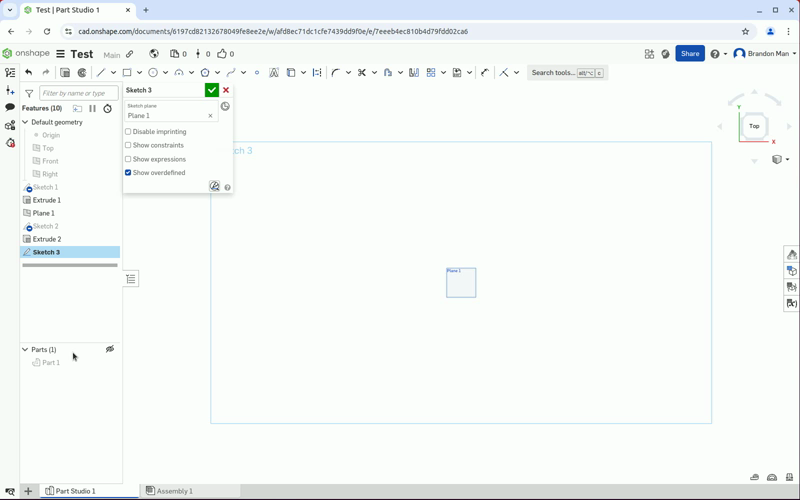
key(c)
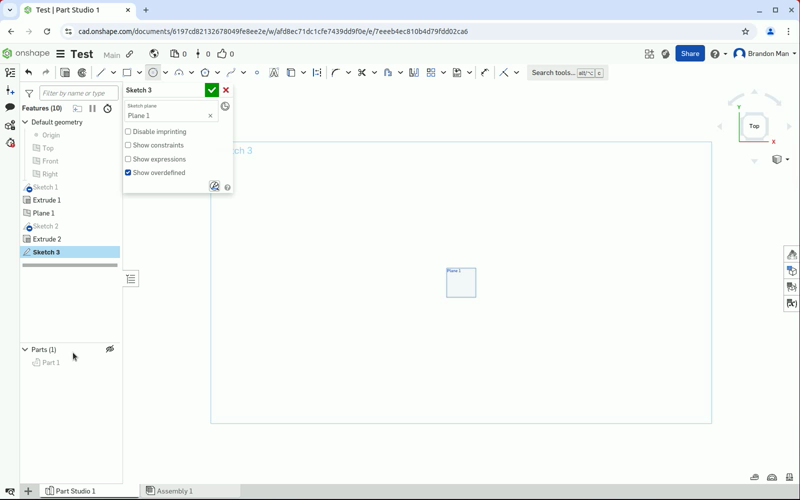
key_down(shift)
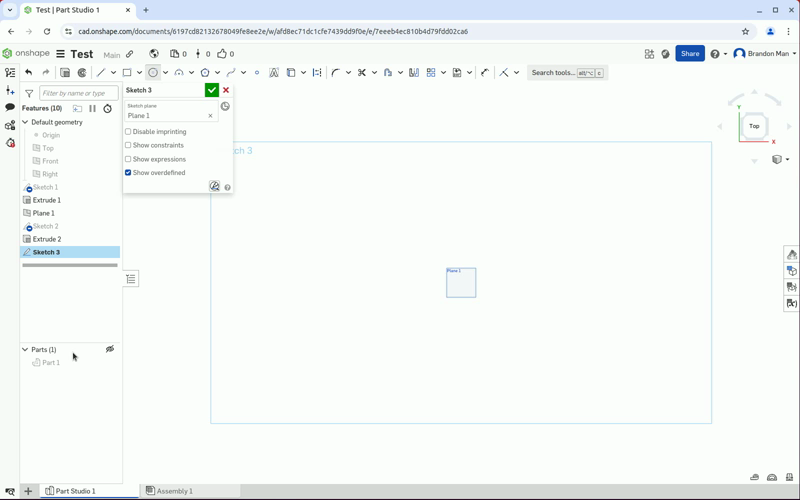
mouse_move(510, 226)
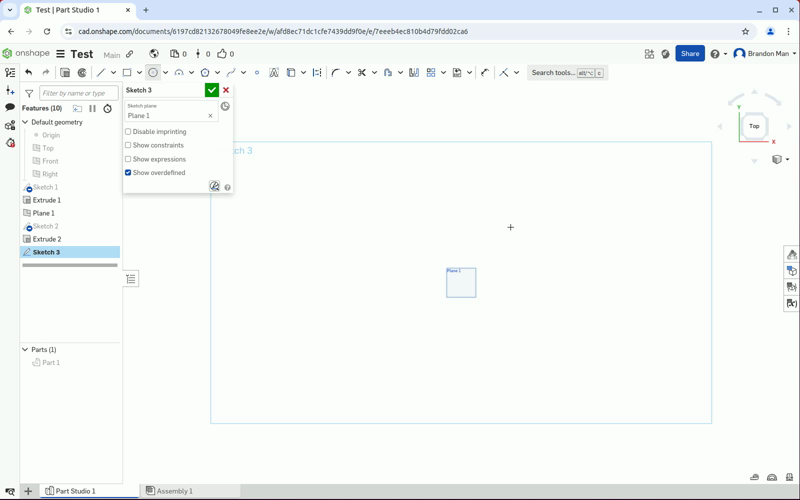
click(510, 226)
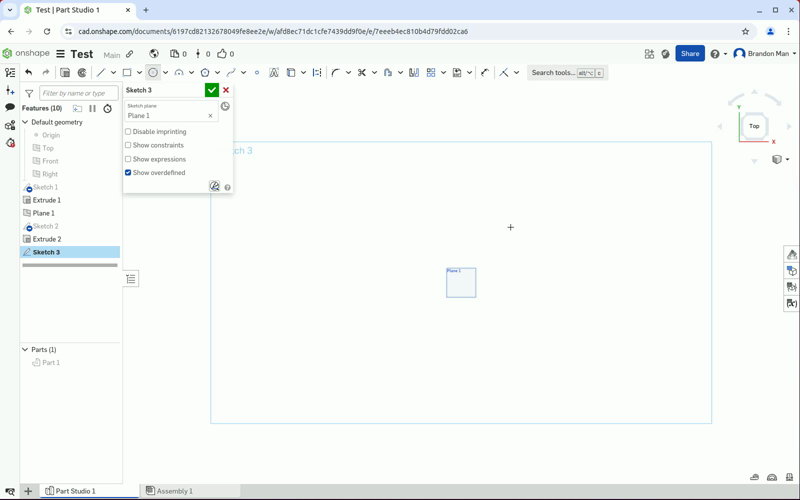
key_up(shift)
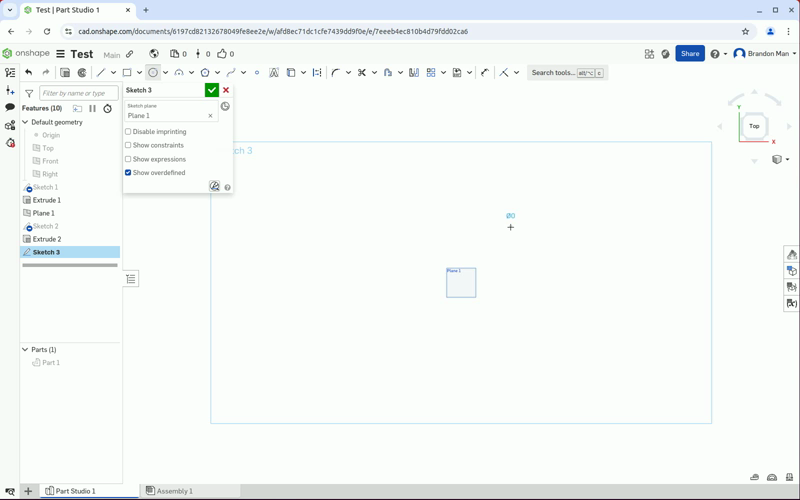
mouse_move(526, 226)
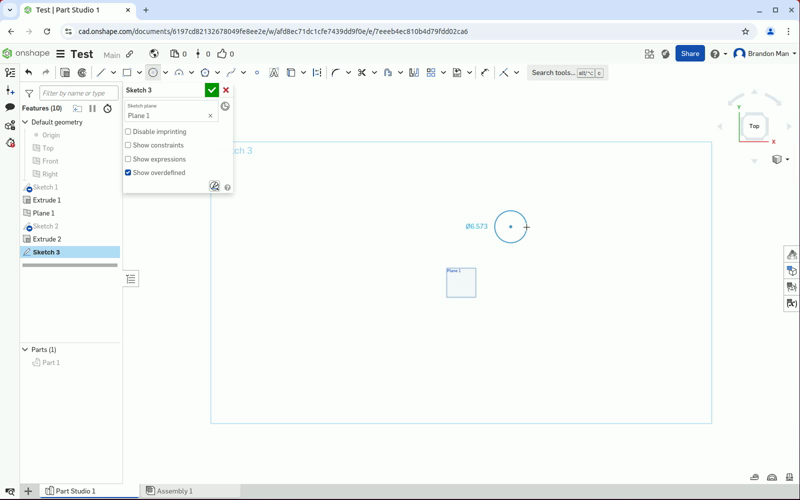
click(526, 226)
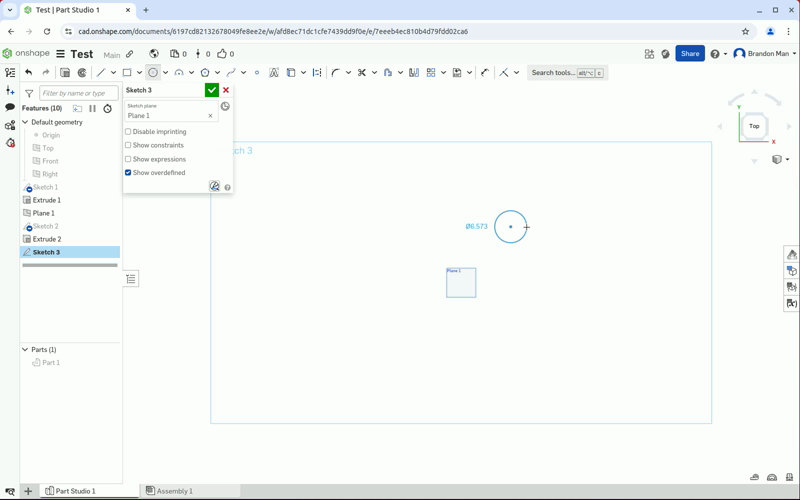
key(esc)
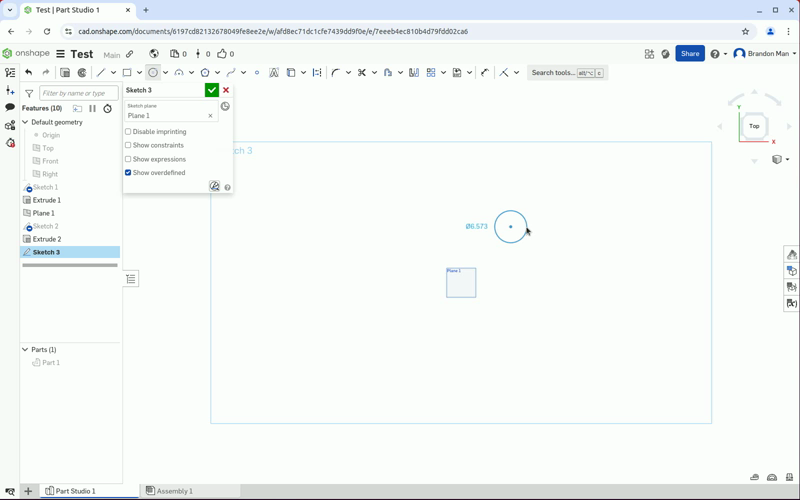
mouse_move(503, 220)
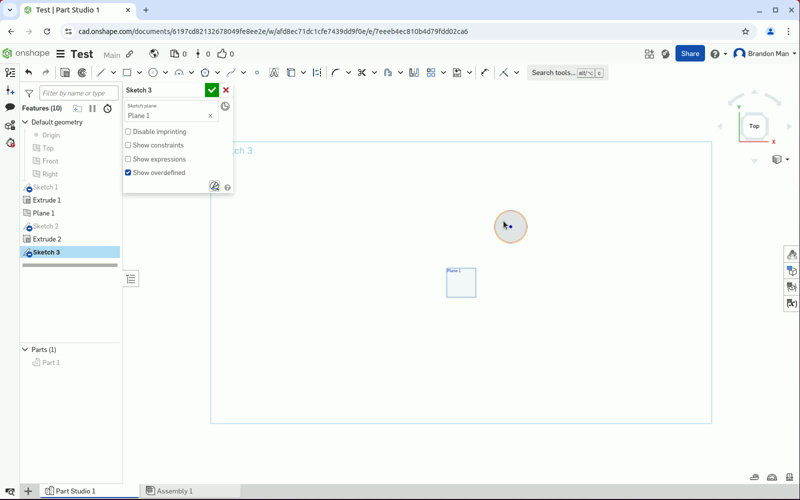
scroll(6)
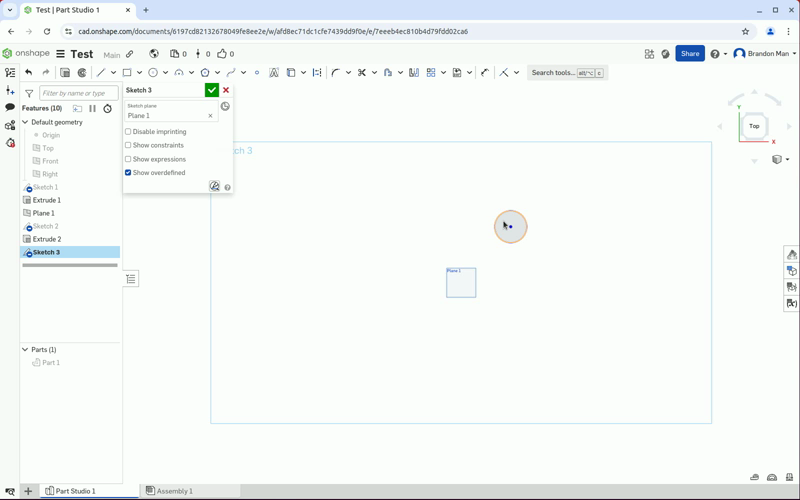
scroll(6)
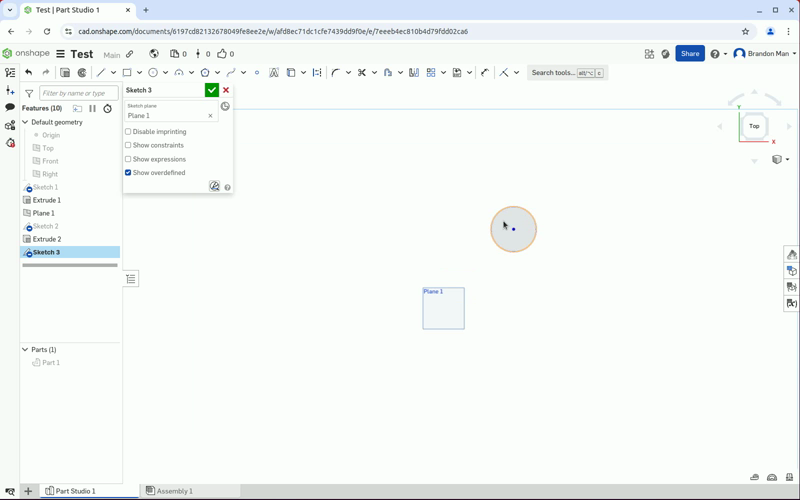
scroll(6)
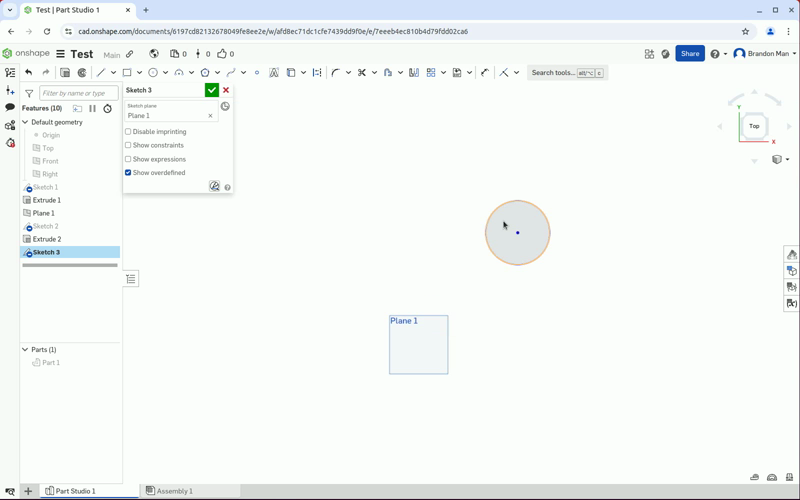
scroll(6)
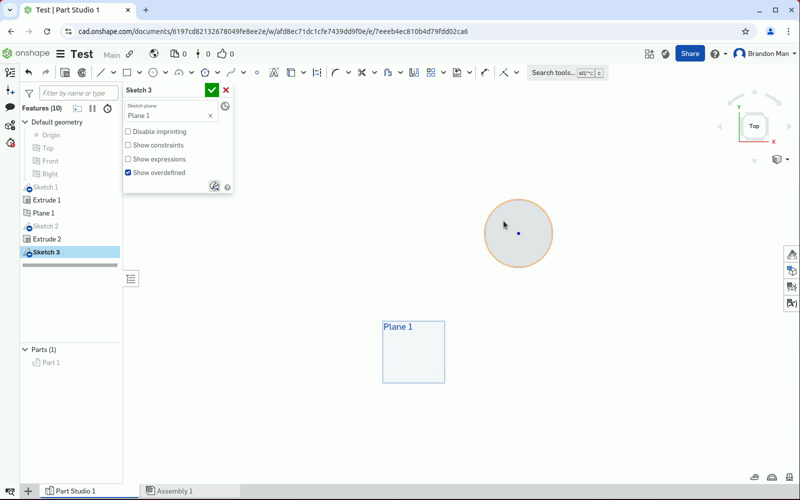
scroll(6)
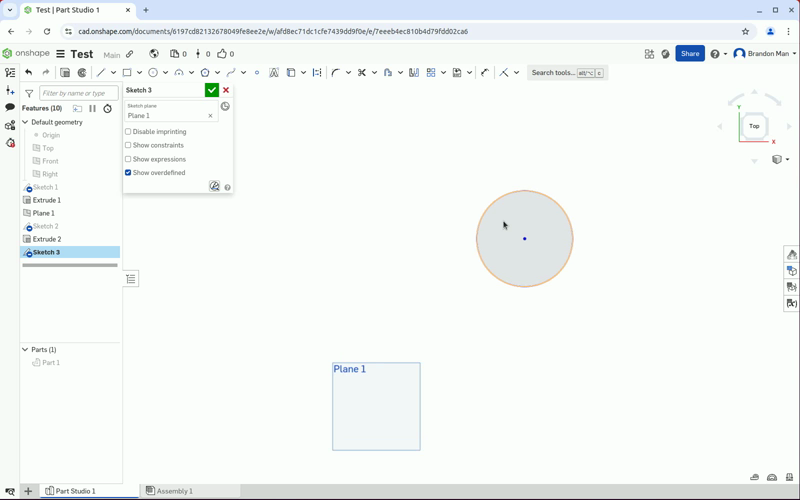
scroll(6)
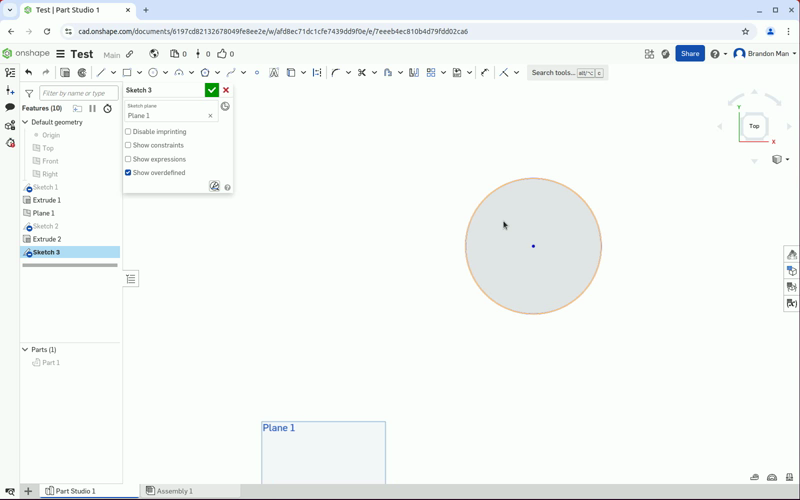
scroll(6)
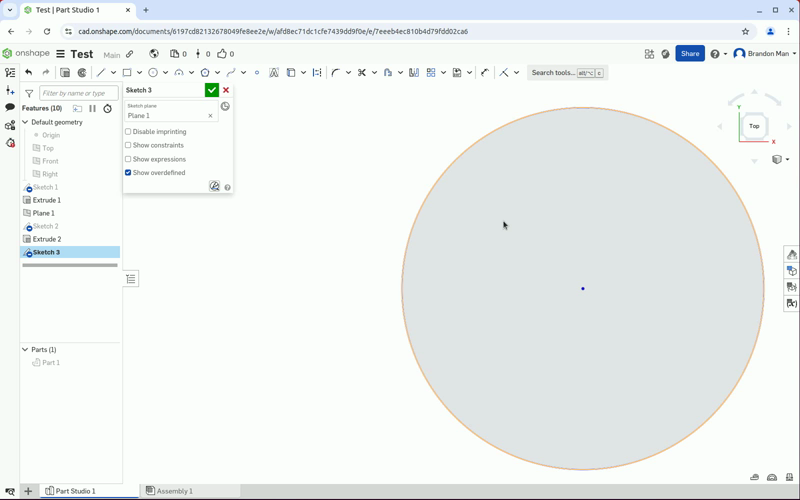
click(503, 220)
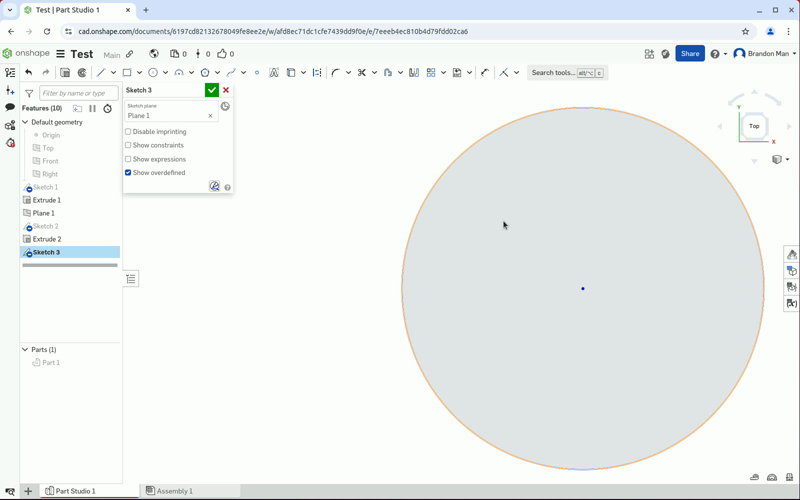
scroll(-6)
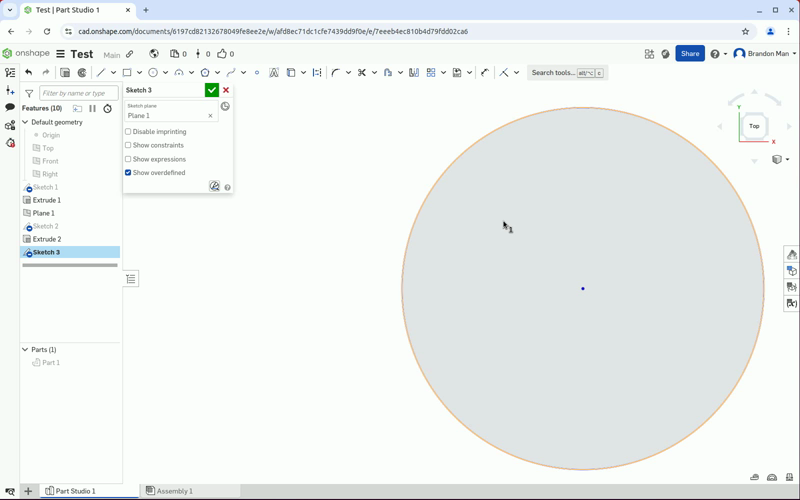
scroll(-6)
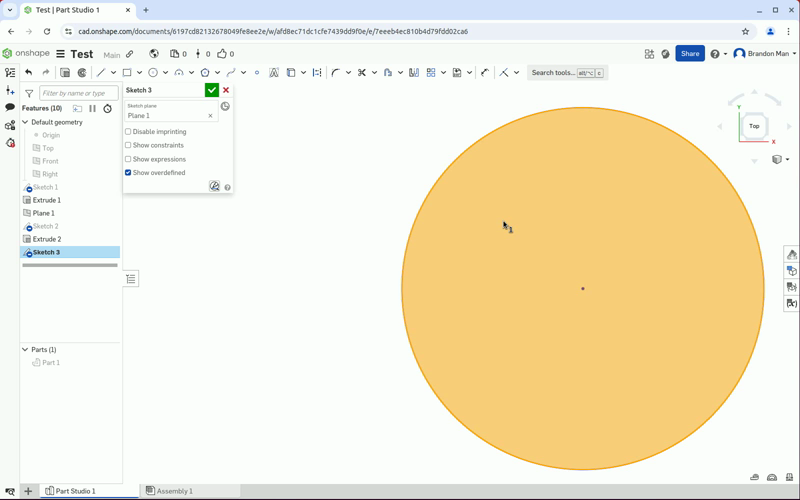
scroll(-6)
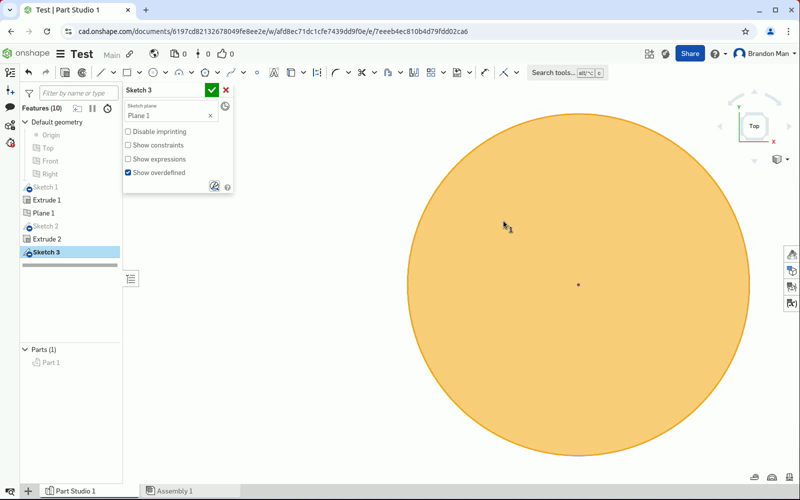
scroll(-6)
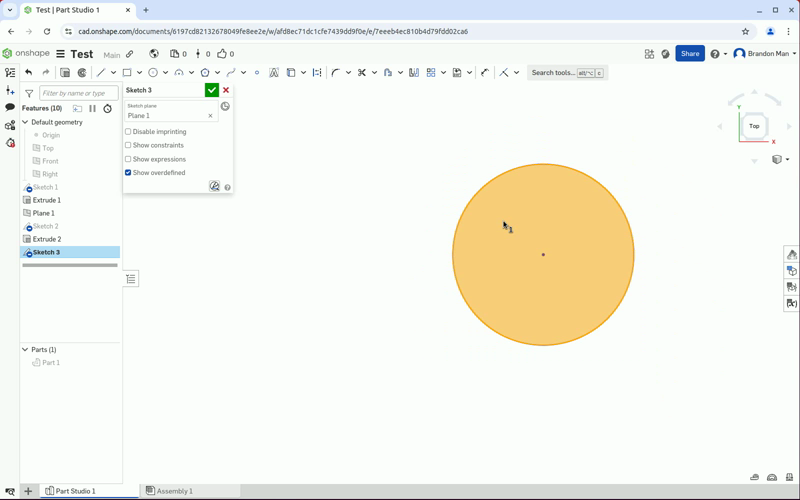
scroll(-6)
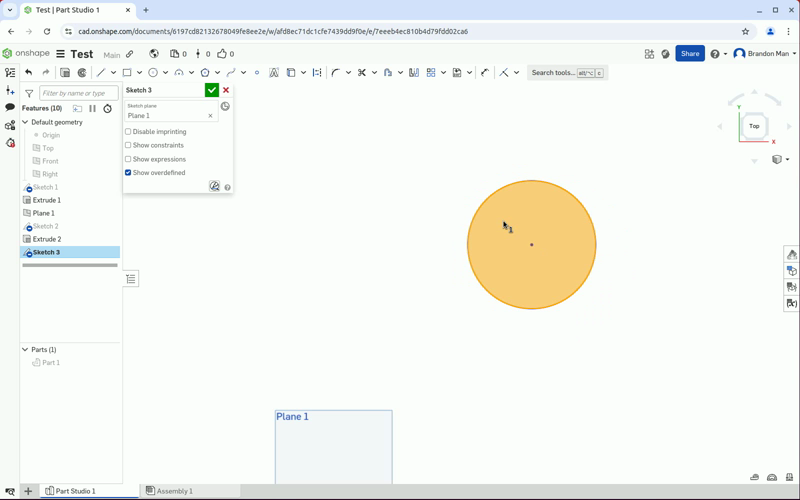
scroll(-6)
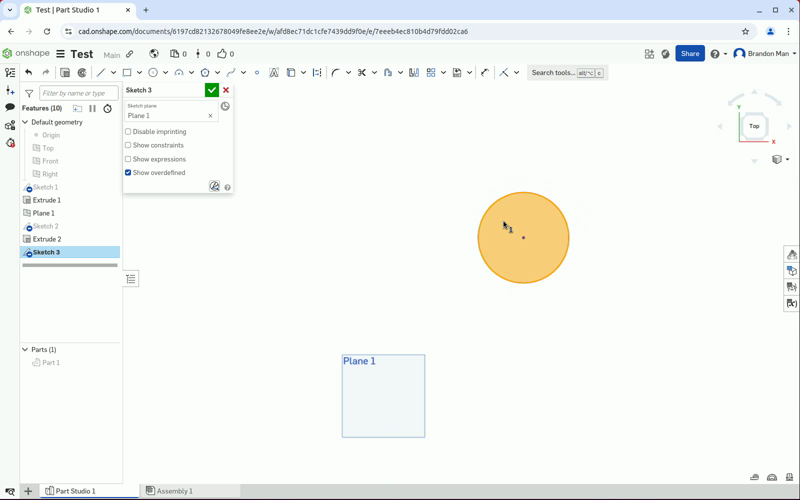
scroll(-6)
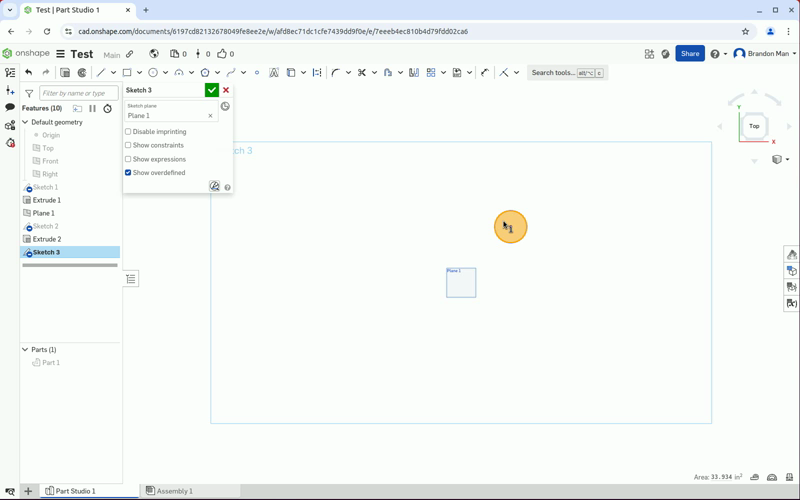
mouse_move(73, 352)
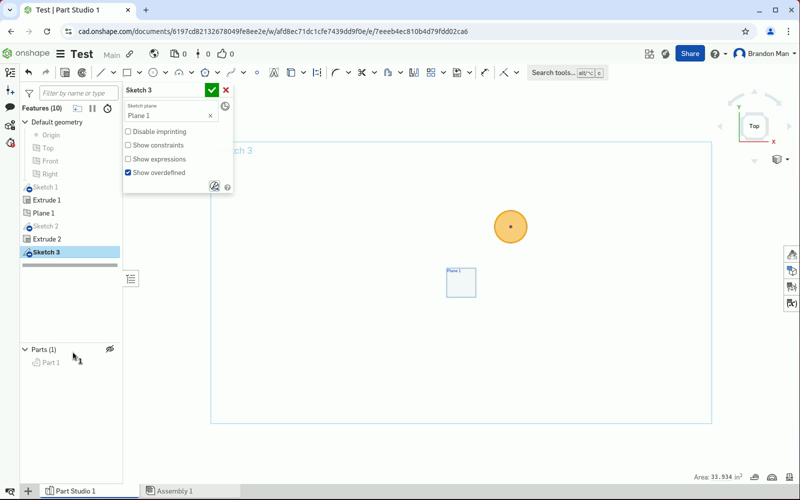
key(shift+y)
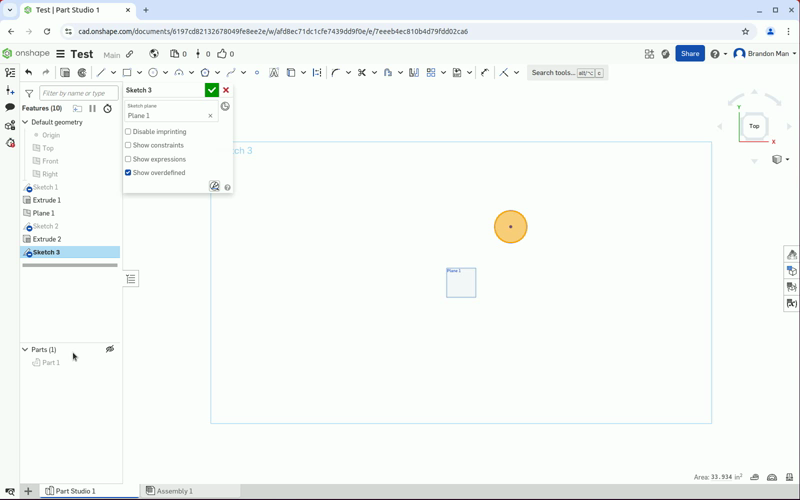
key(shift+e)
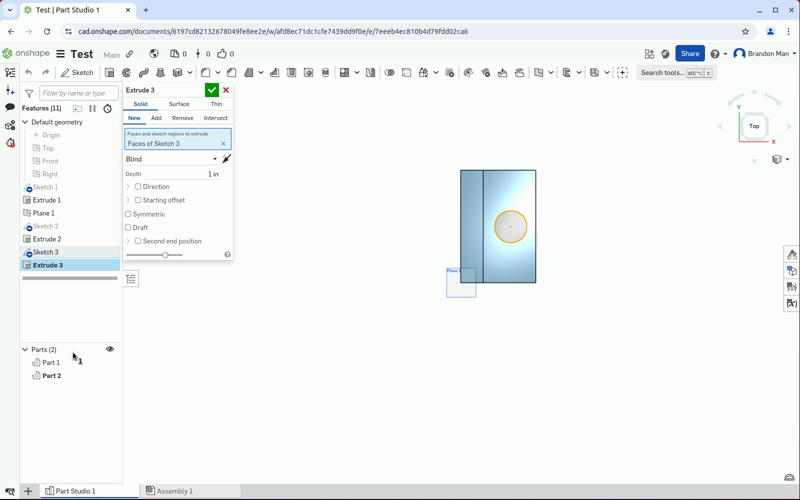
mouse_move(143, 106)
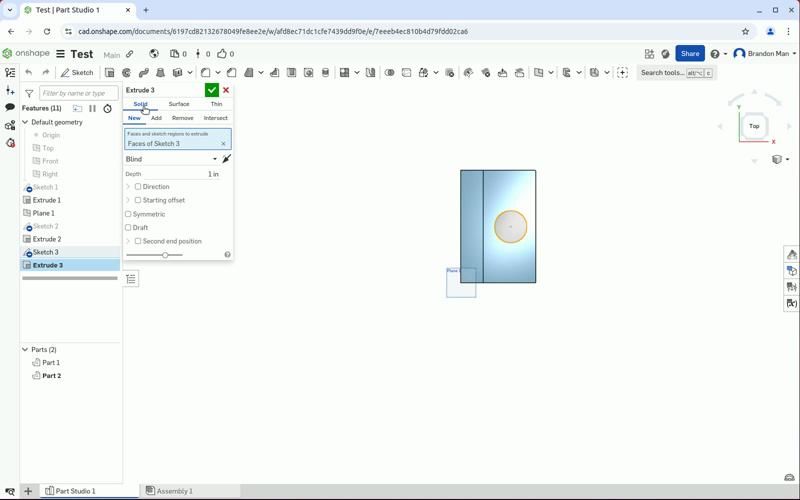
click(143, 106)
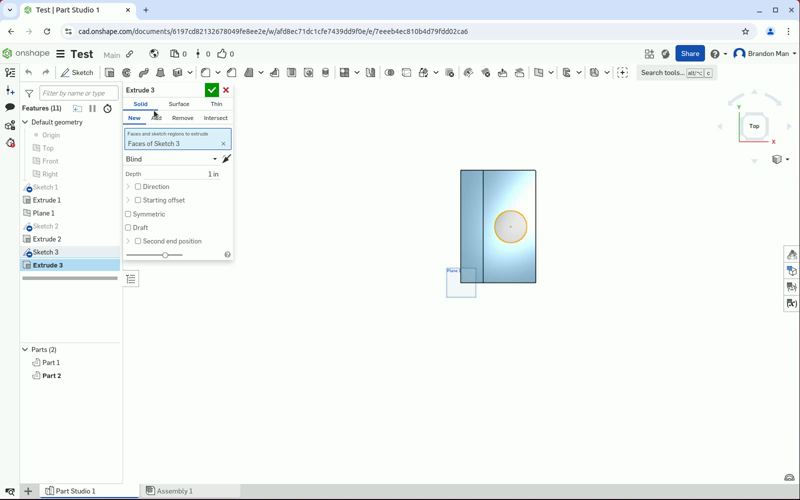
mouse_move(186, 120)
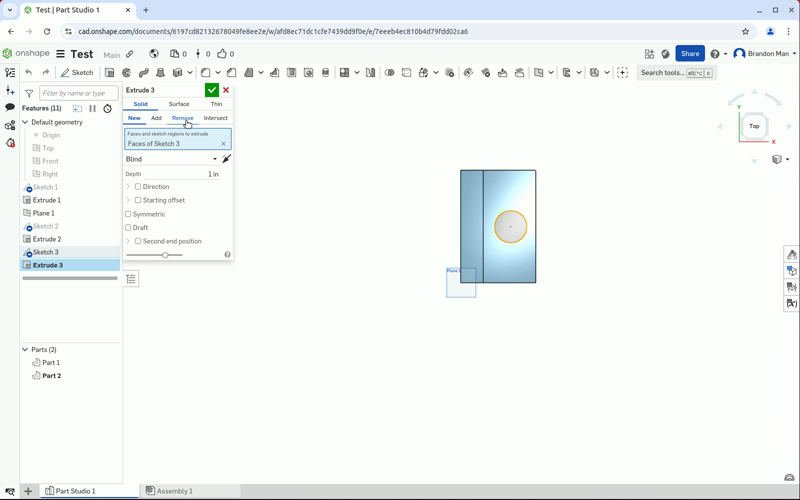
click(186, 120)
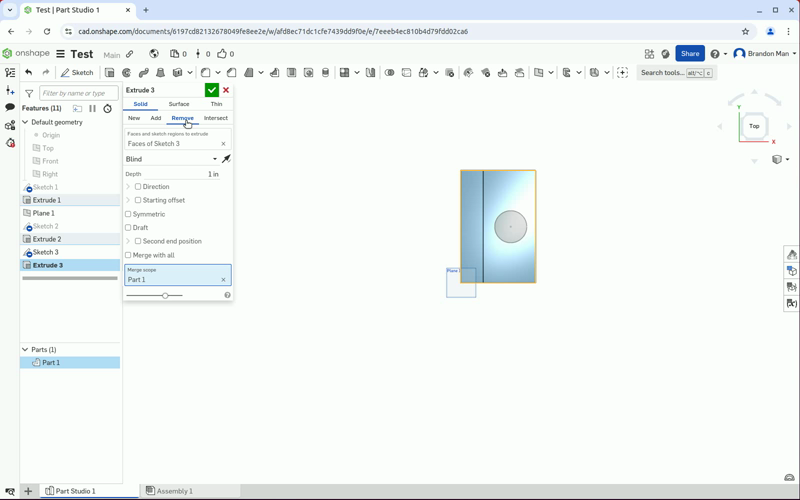
key(tab, 4)
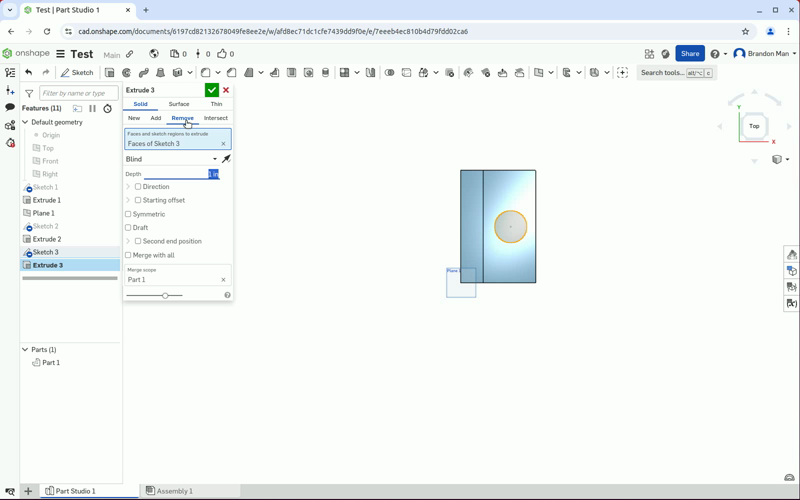
text(30.811)
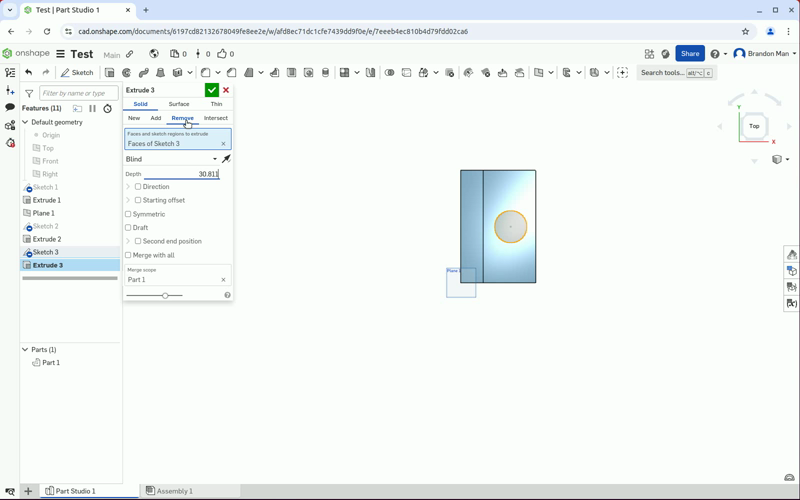
key(tab, 6)
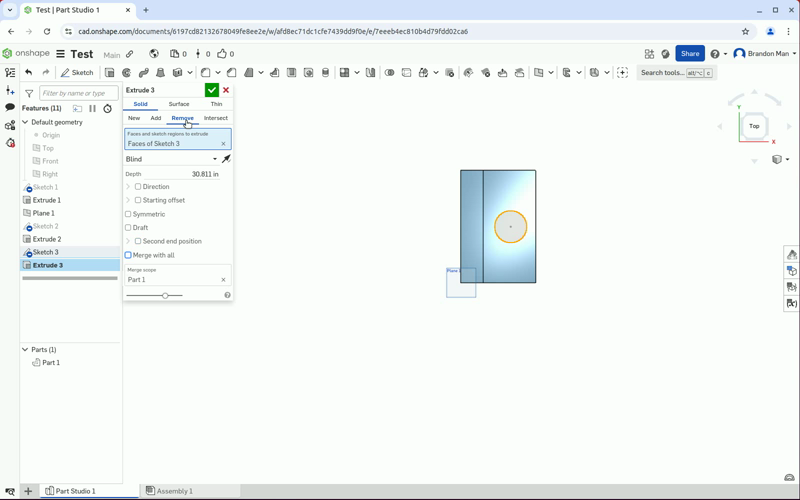
key(space)
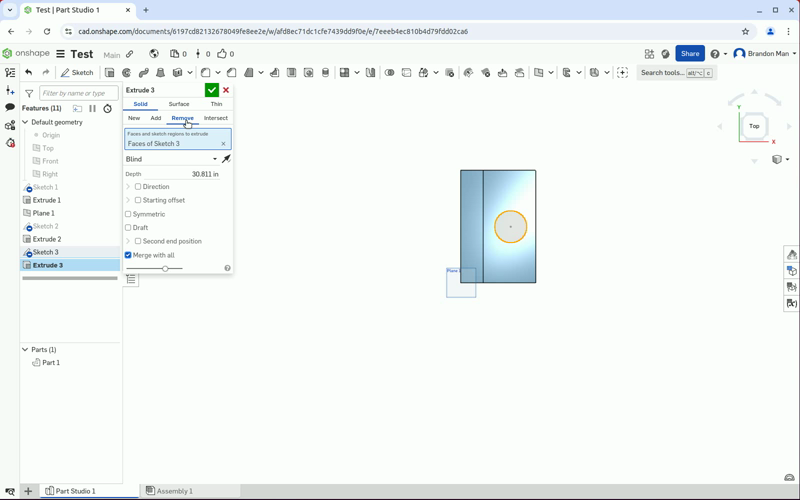
key(enter)
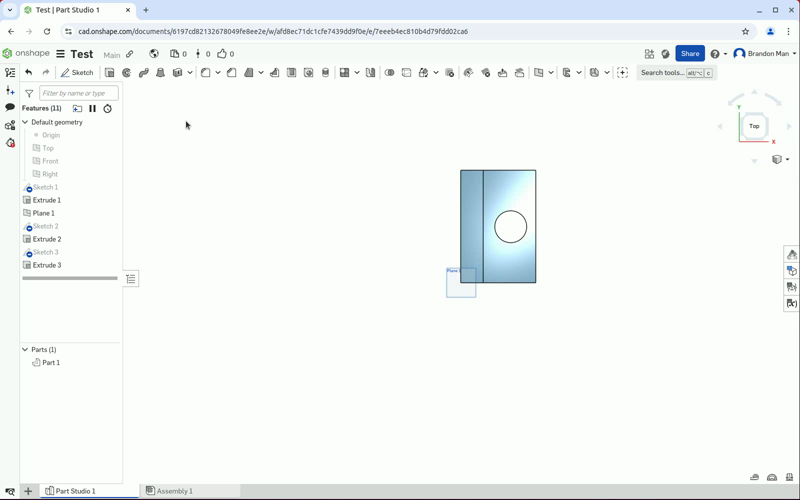
key(shift+h)
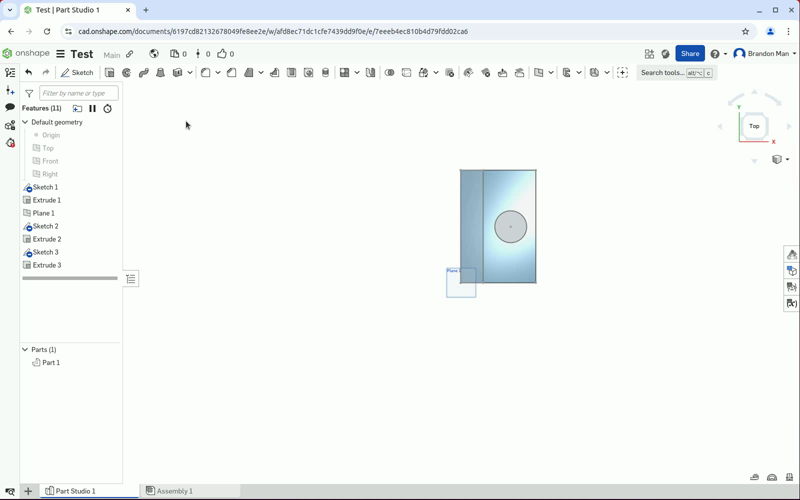
key(shift+h)
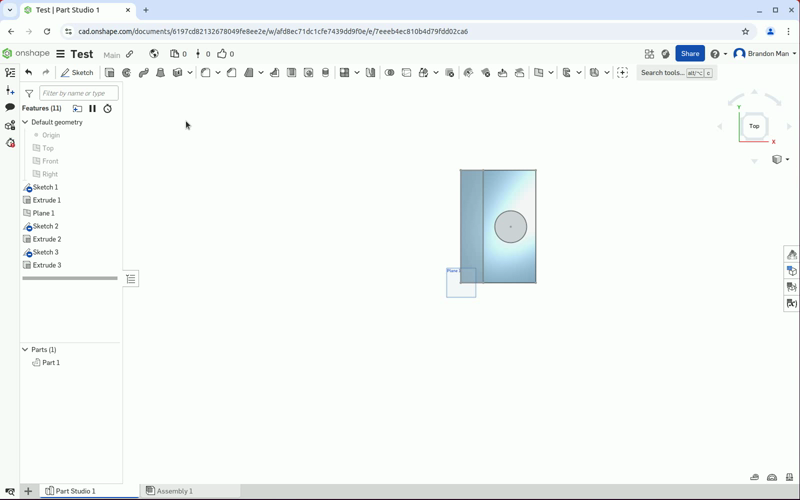
key(shift+7)
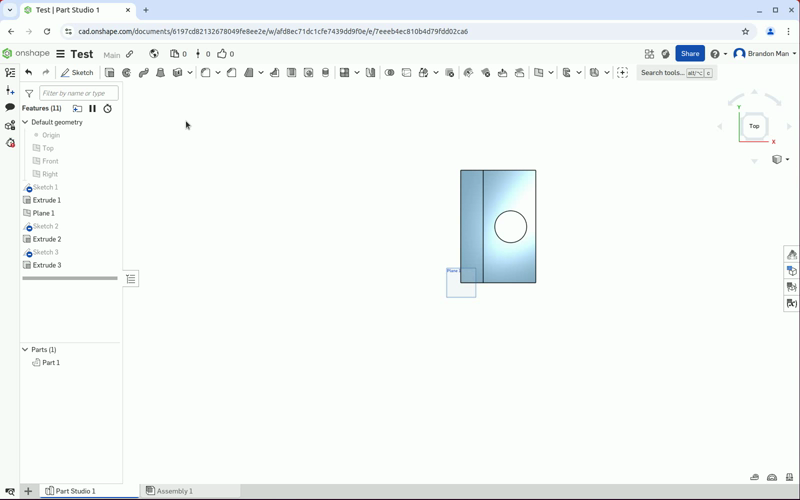
key(up, 3)
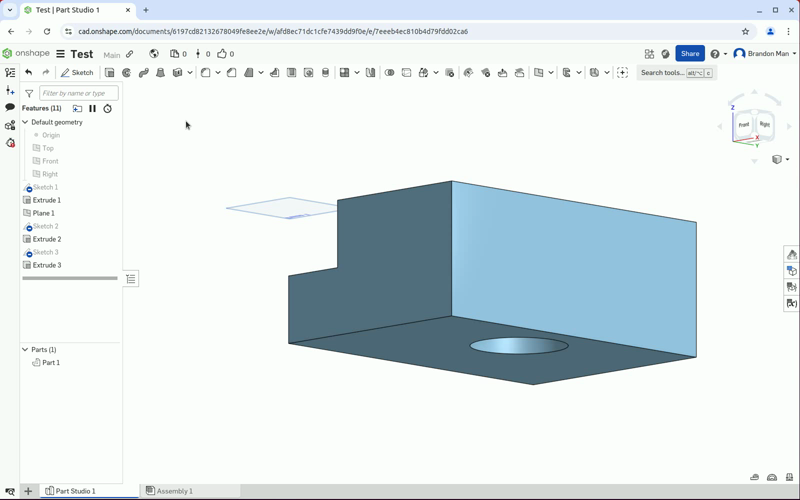
key(left, 3)
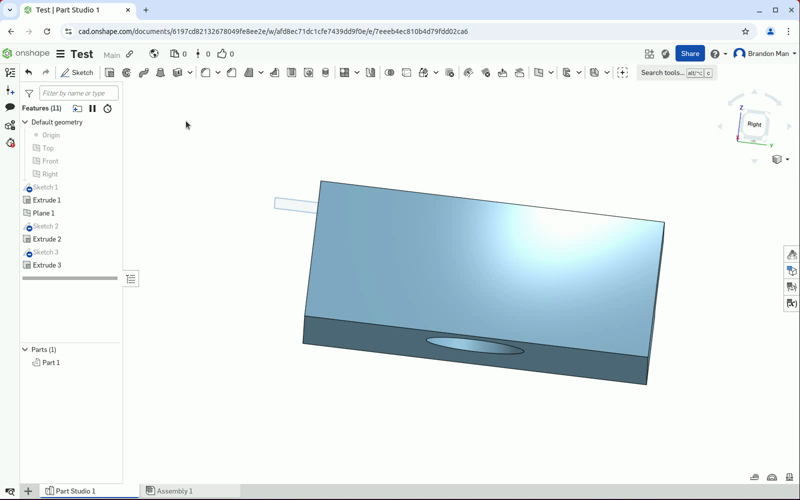
key(right, 3)
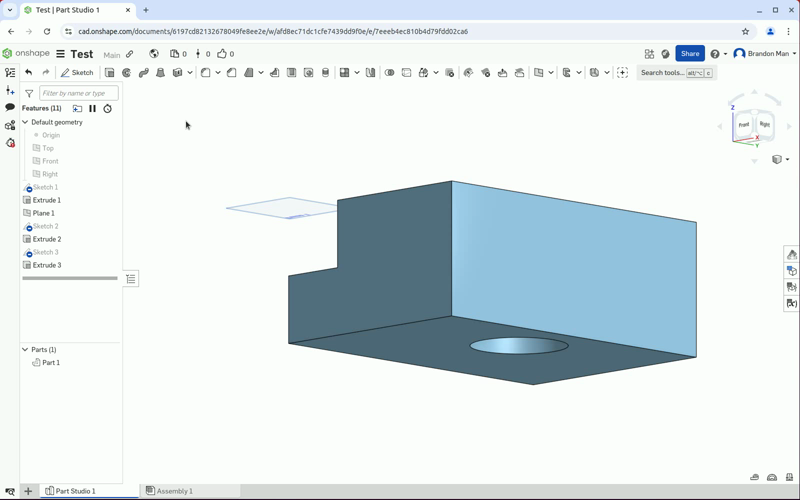
key(down, 3)
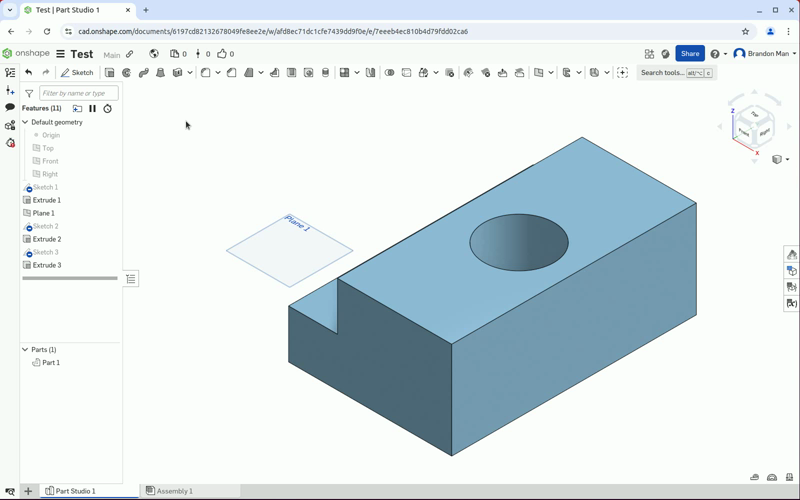
mouse_move(73, 189)
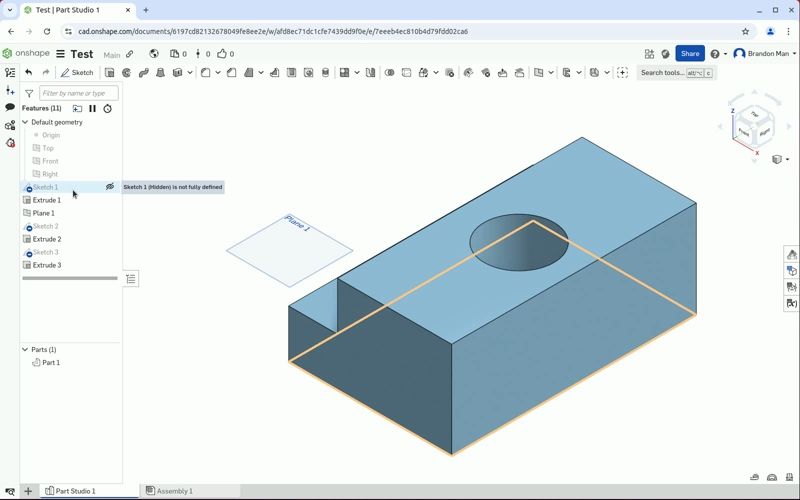
click(73, 189)